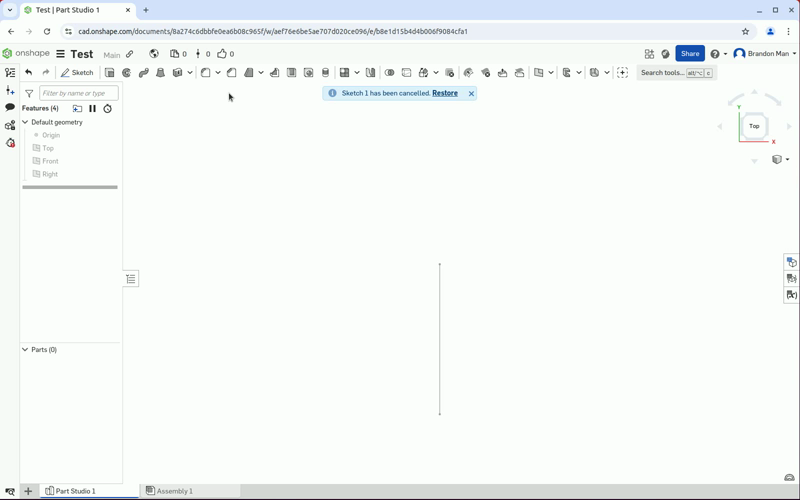
key(shift+h)
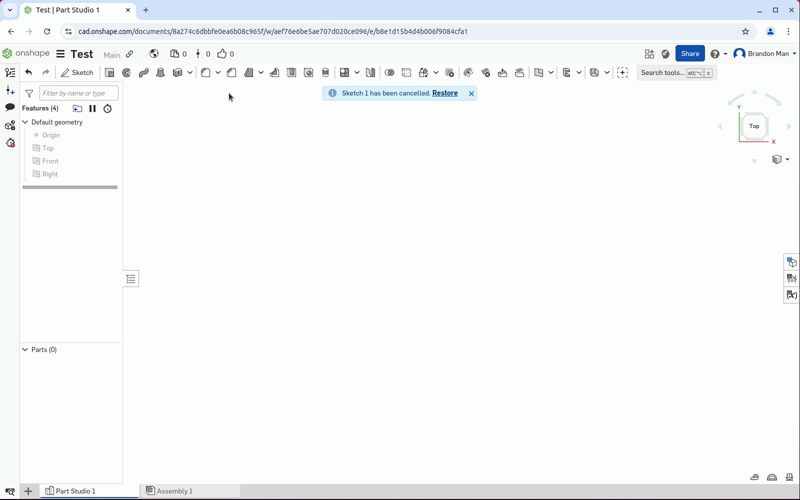
mouse_move(73, 352)
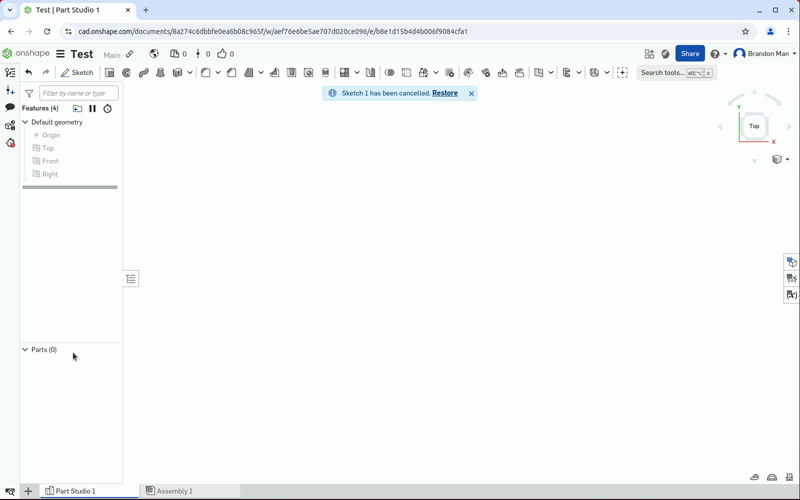
key(y)
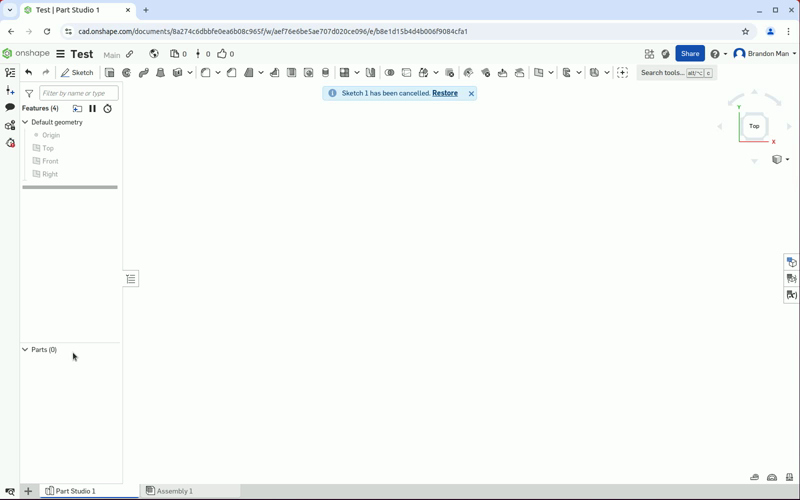
key(shift+p)
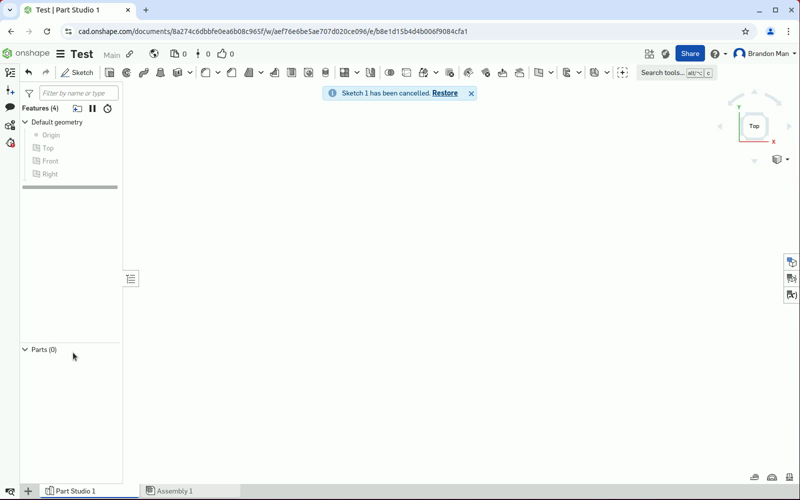
key(space)
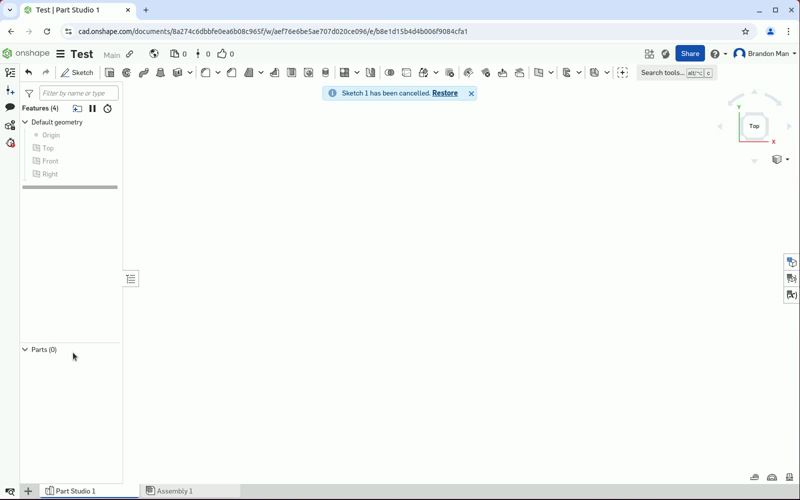
key_down(shift)
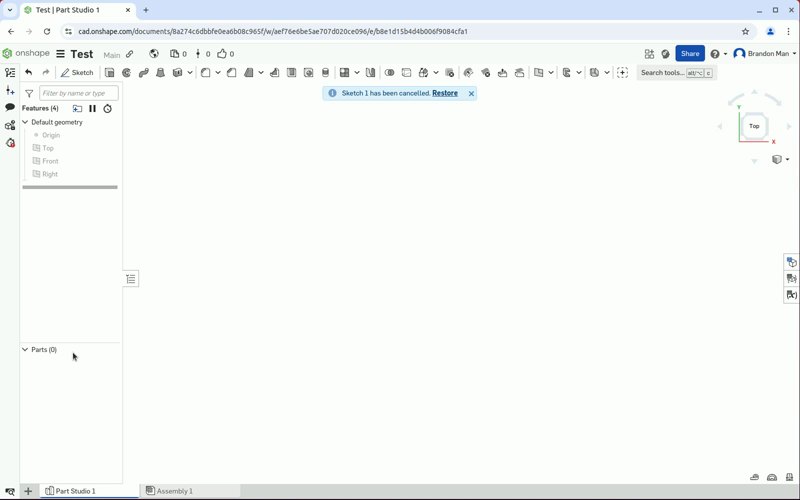
key(up)
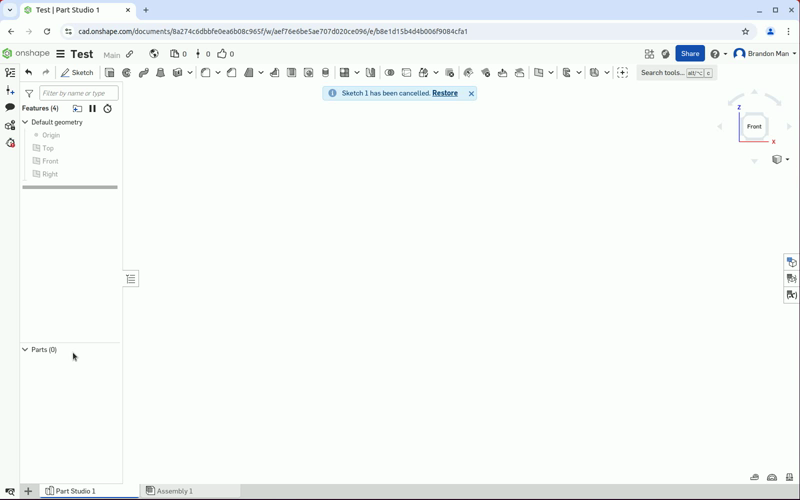
key_up(shift)
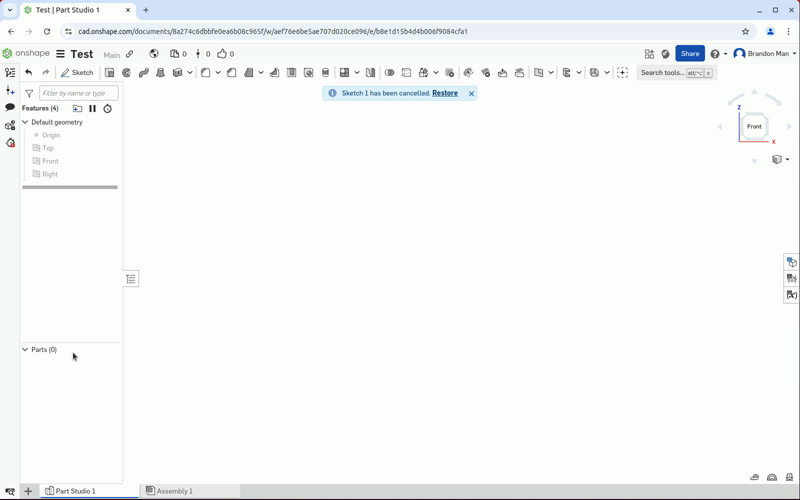
mouse_move(73, 352)
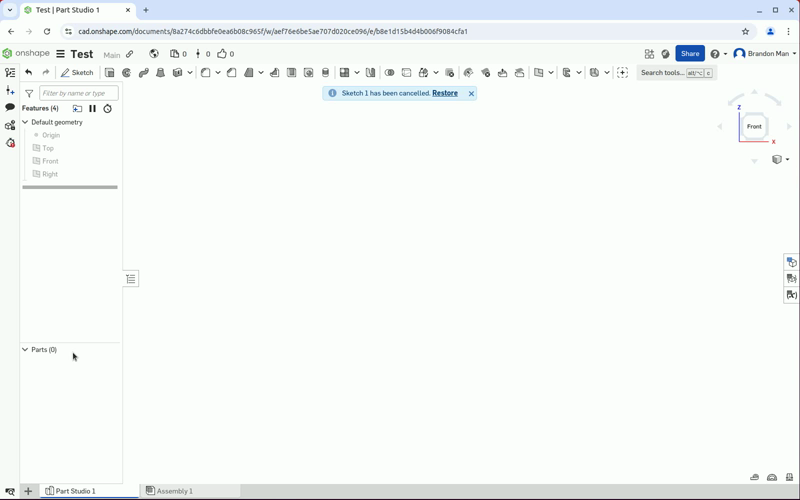
key(shift+y)
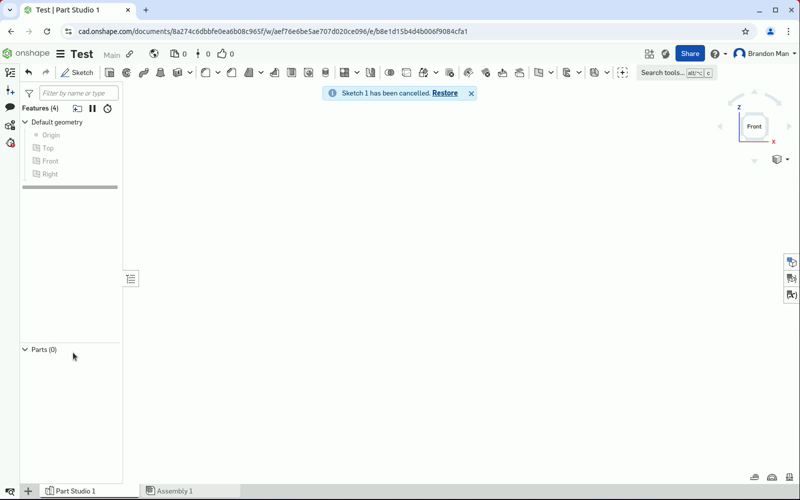
key(shift+s)
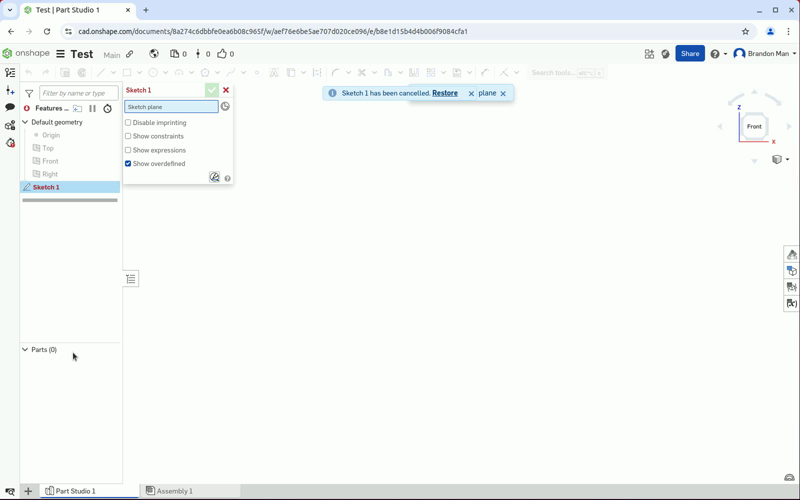
mouse_move(73, 163)
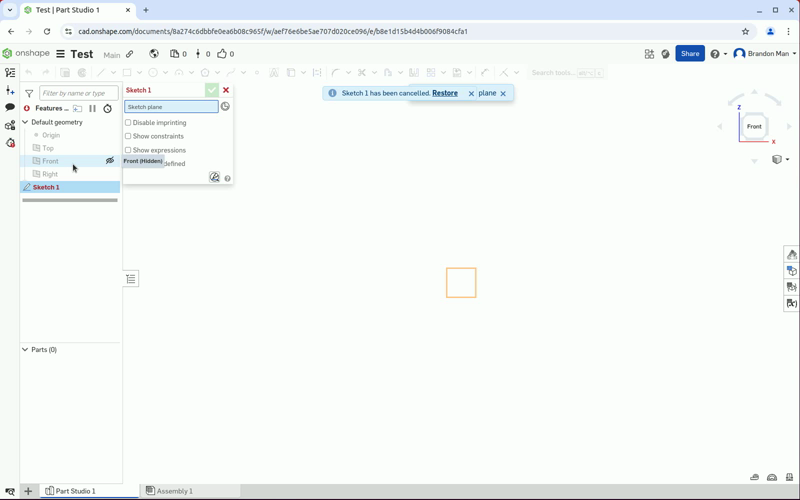
click(73, 163)
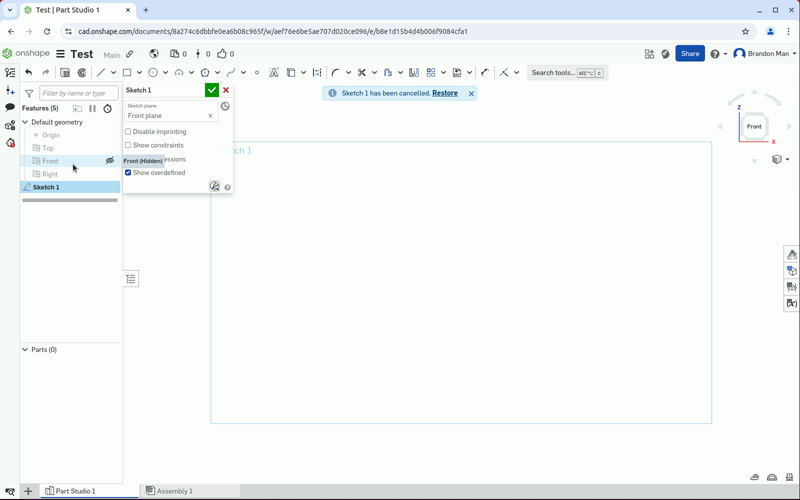
mouse_move(73, 352)
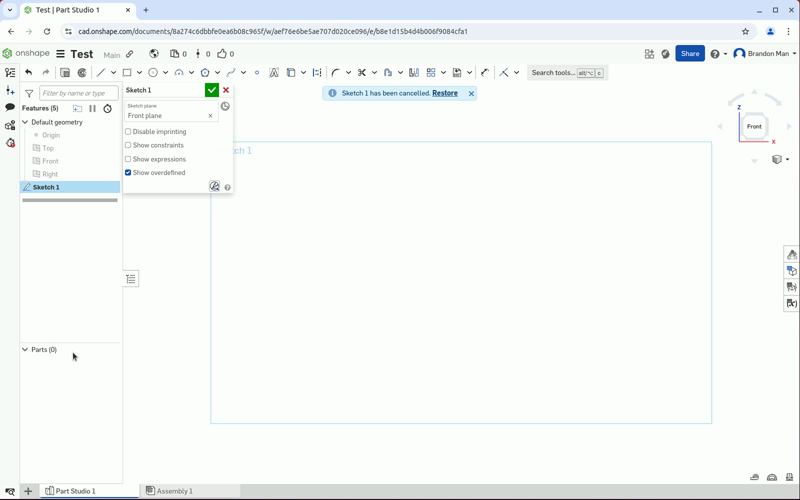
key(y)
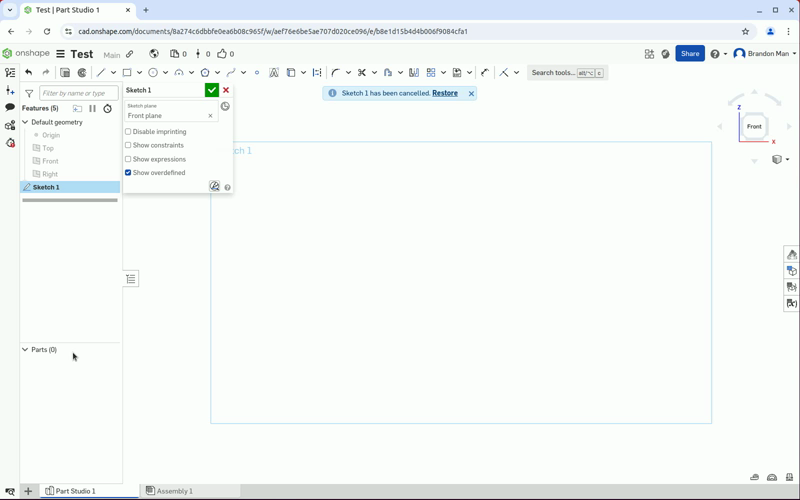
key(l)
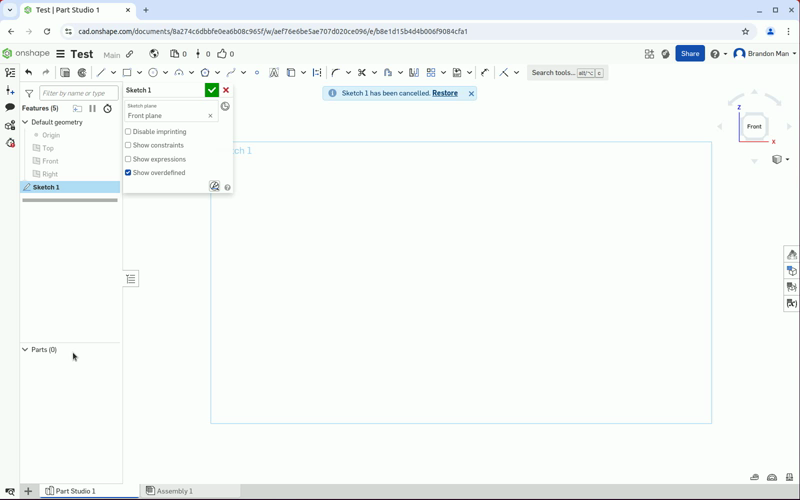
key_down(shift)
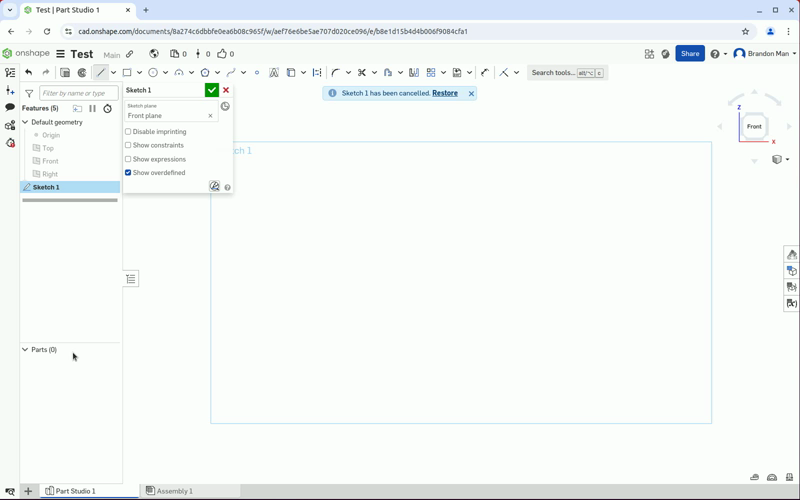
mouse_move(460, 306)
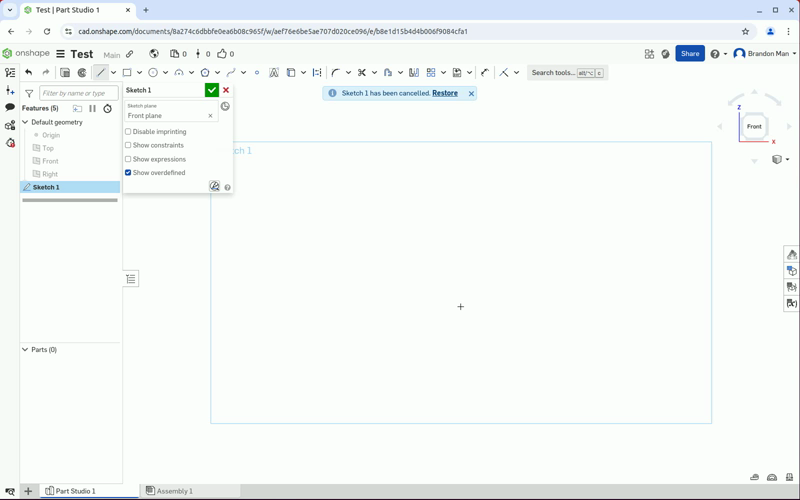
click(460, 306)
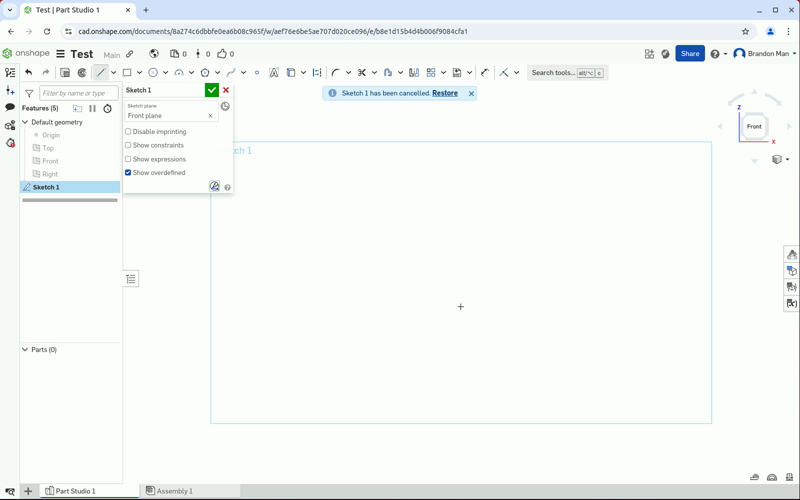
key_up(shift)
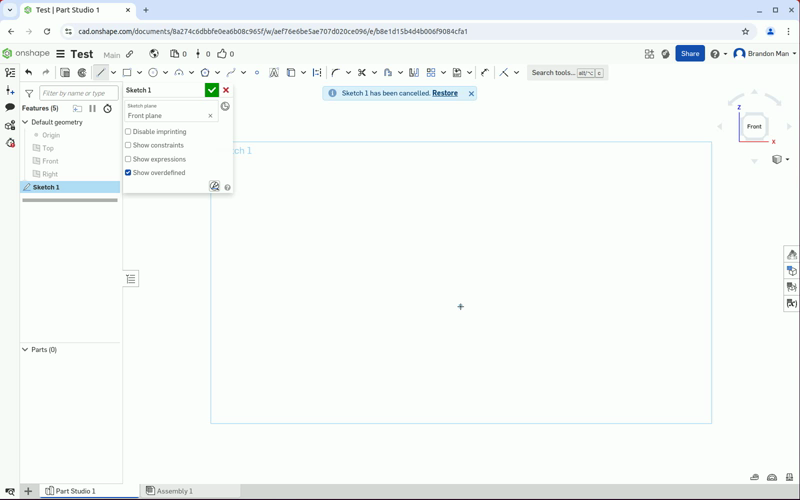
key_down(shift)
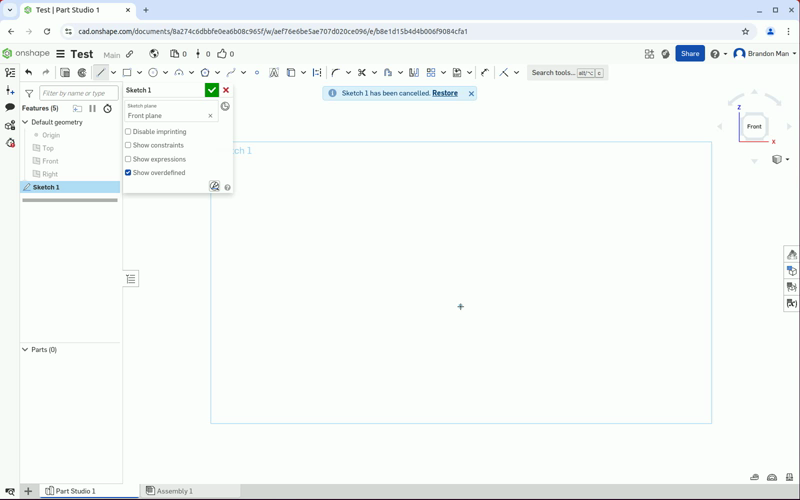
mouse_move(549, 306)
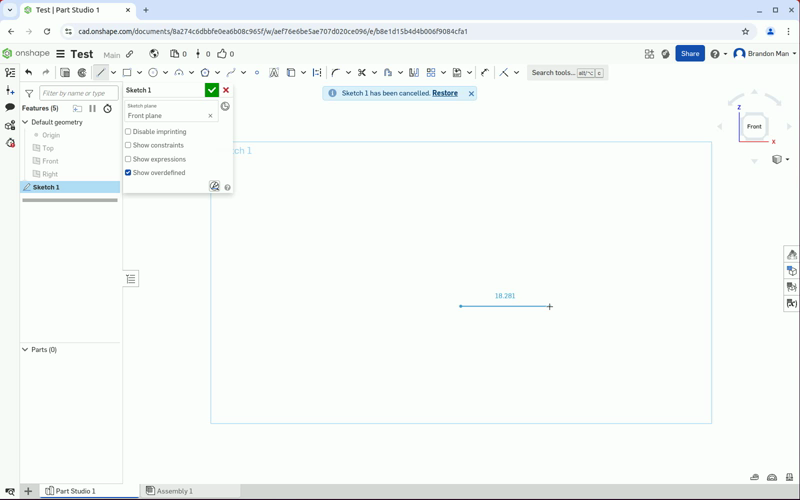
click(549, 306)
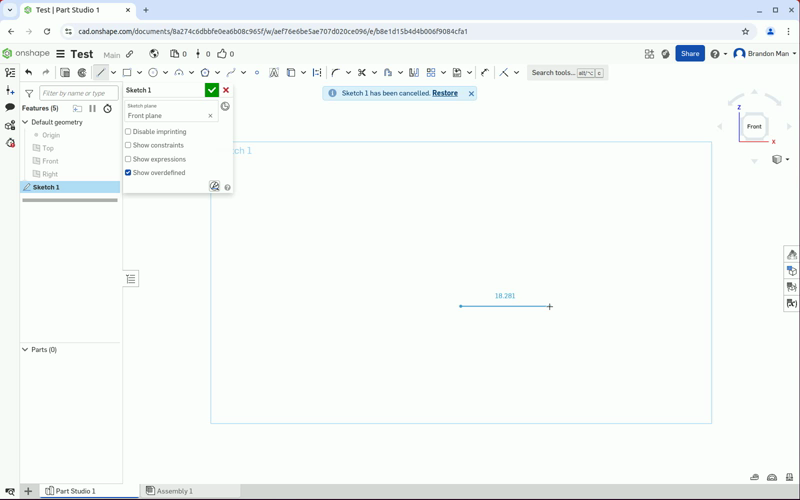
key_up(shift)
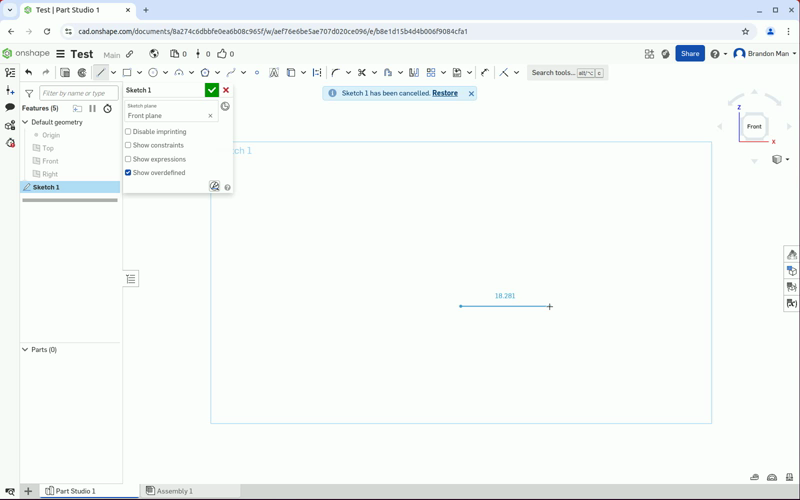
key(esc)
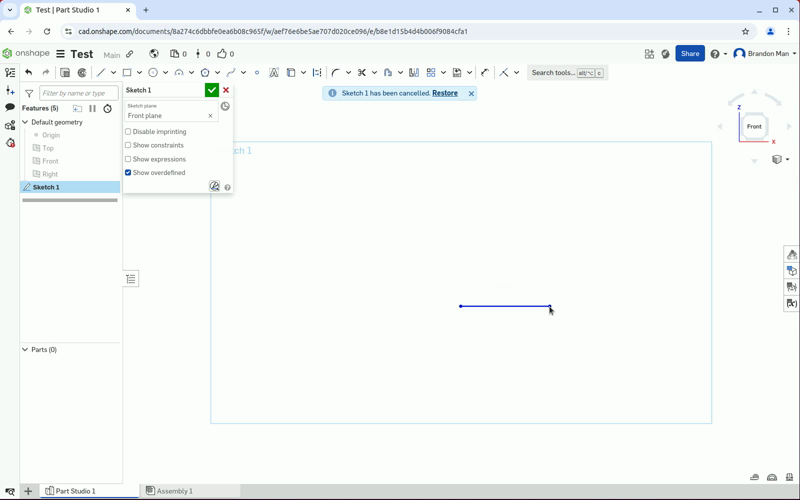
key(a)
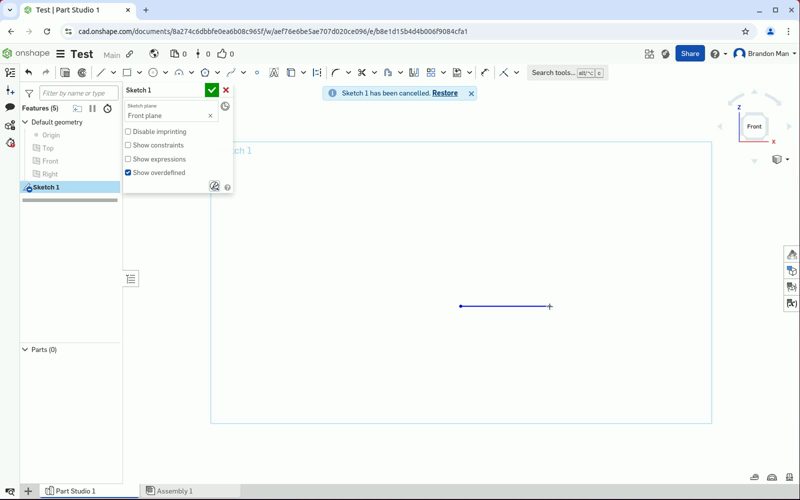
mouse_move(549, 306)
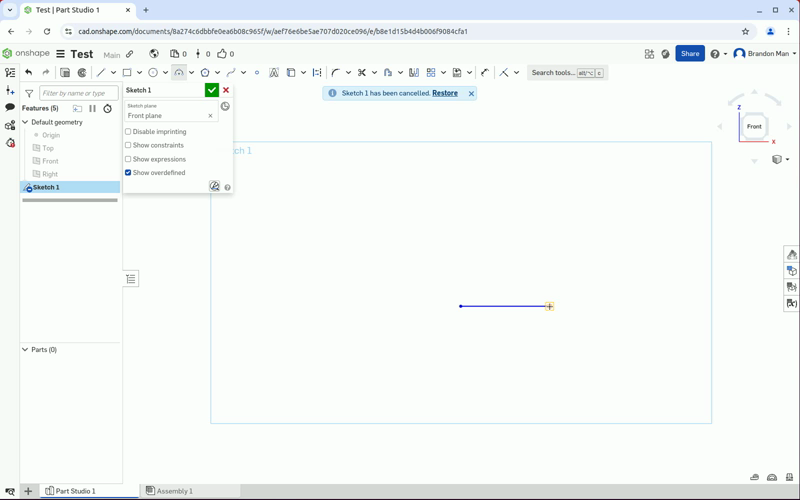
click(549, 306)
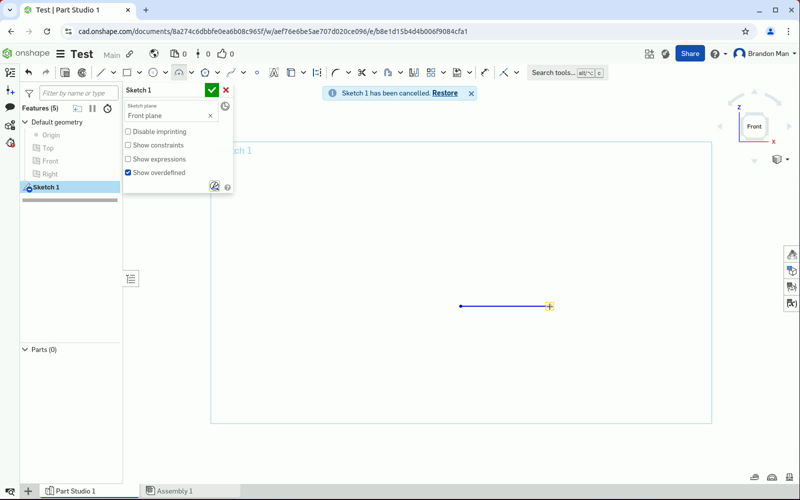
key_down(shift)
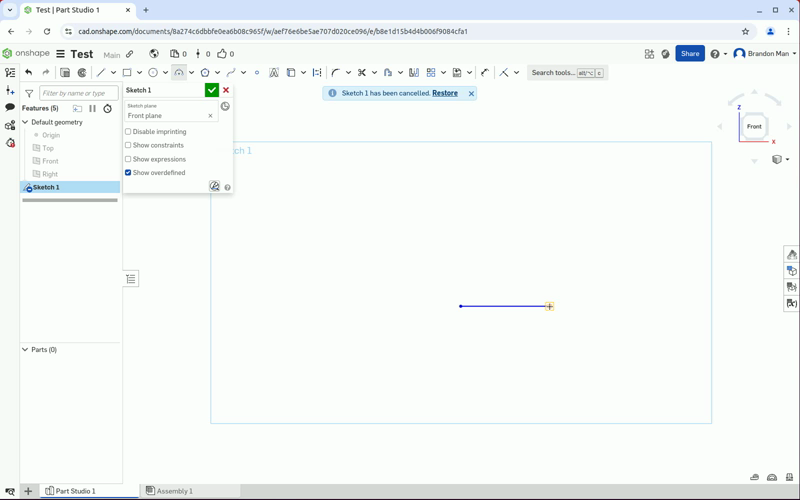
mouse_move(549, 258)
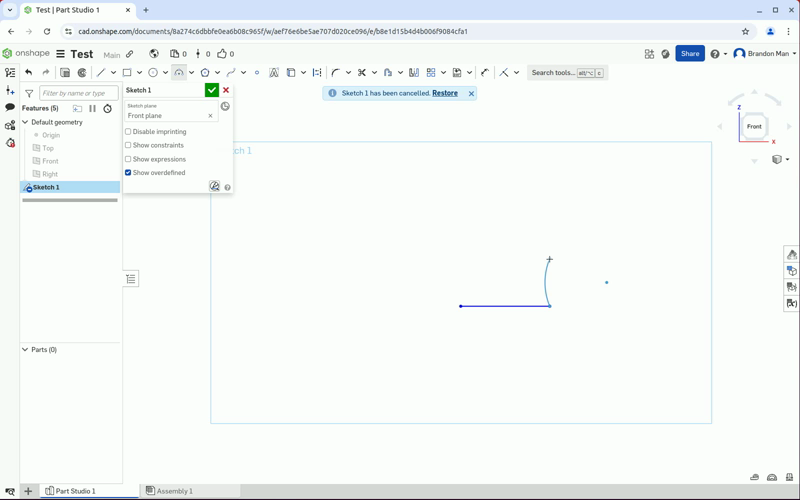
click(549, 258)
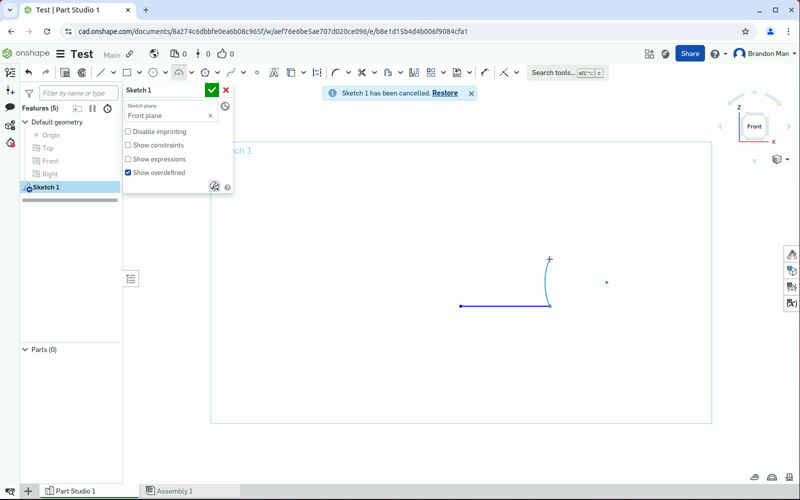
mouse_move(573, 282)
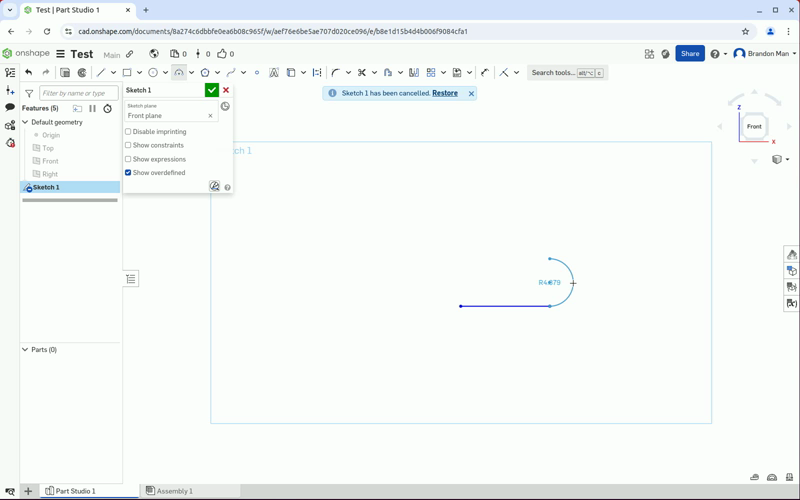
click(573, 282)
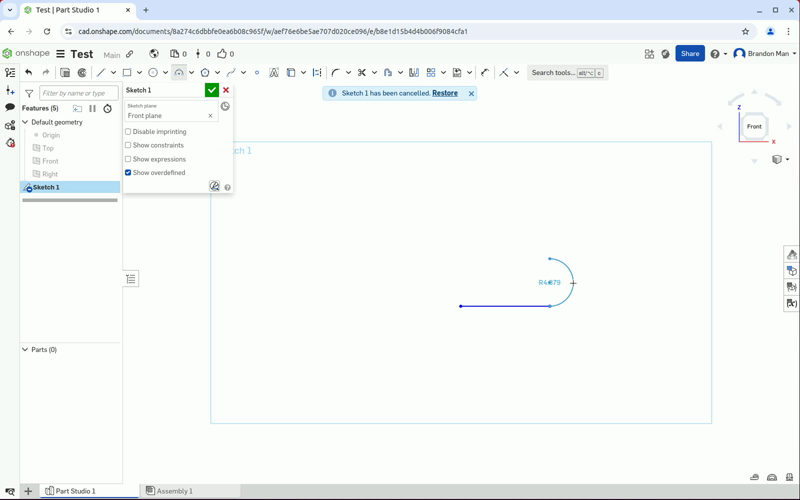
key_up(shift)
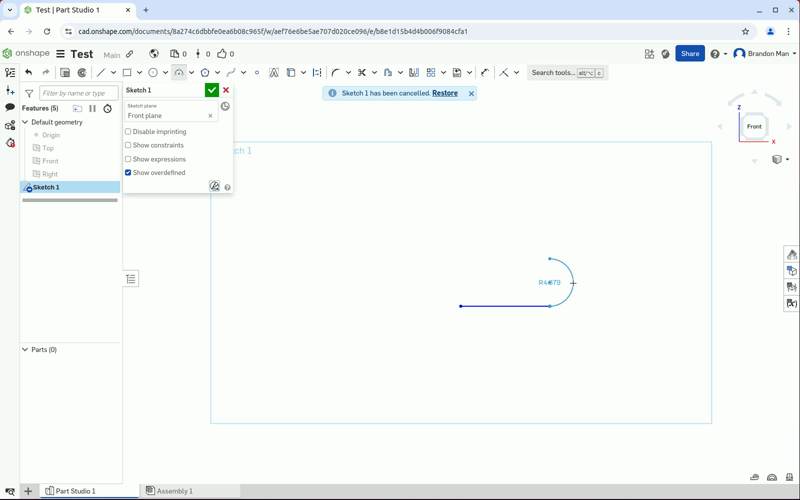
key(esc)
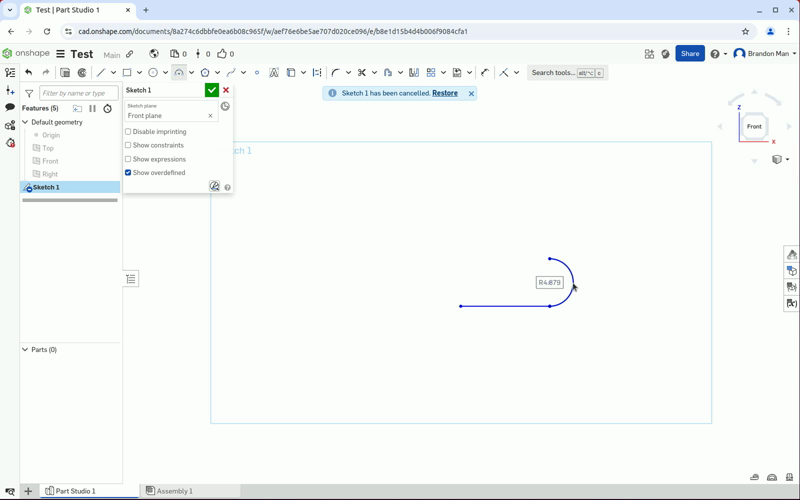
key(l)
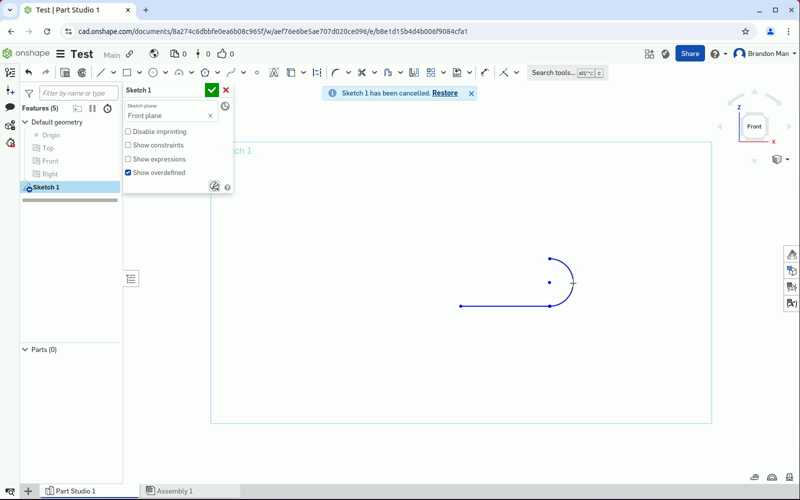
mouse_move(549, 258)
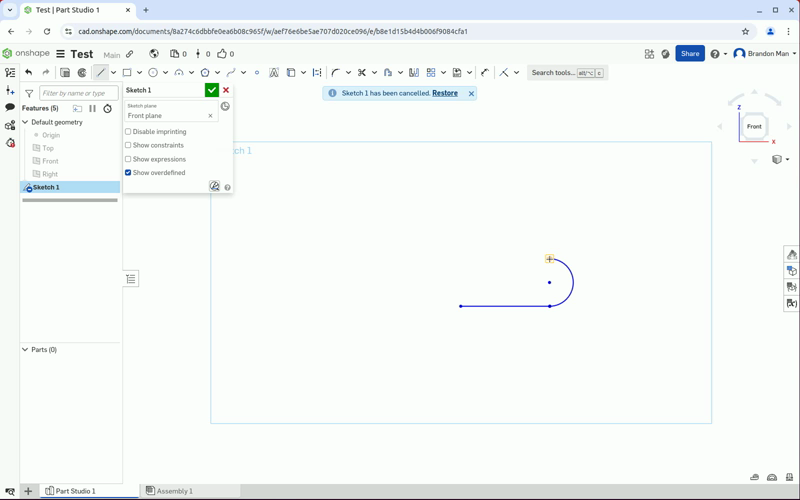
click(549, 258)
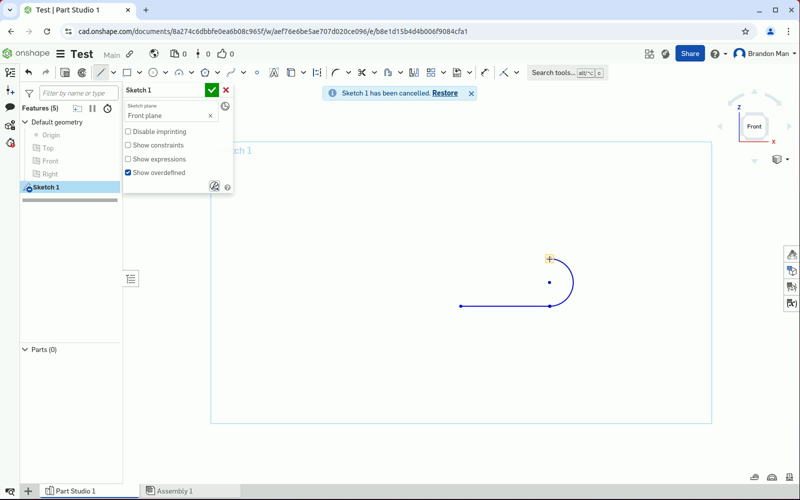
key_down(shift)
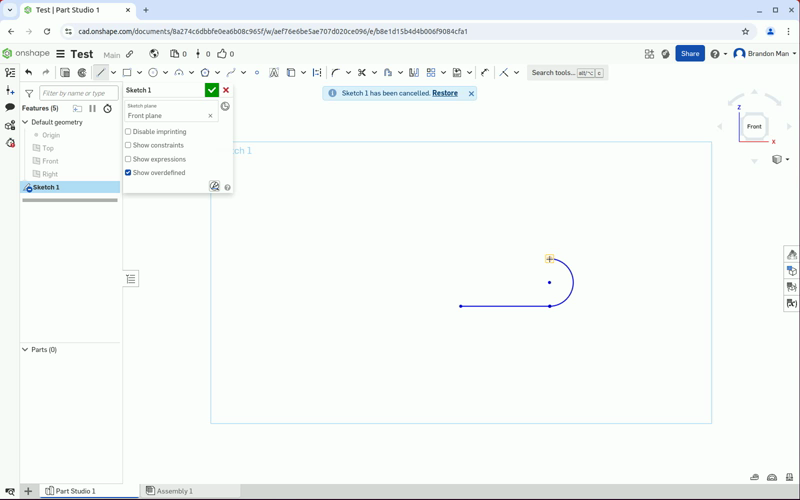
mouse_move(460, 258)
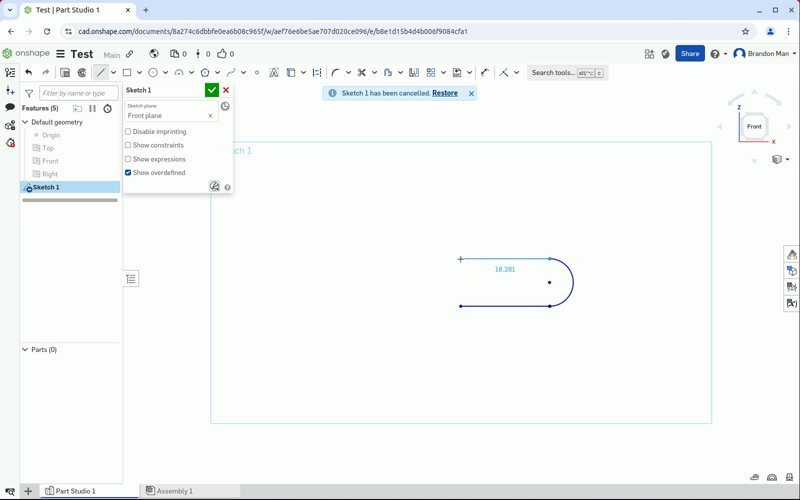
click(460, 258)
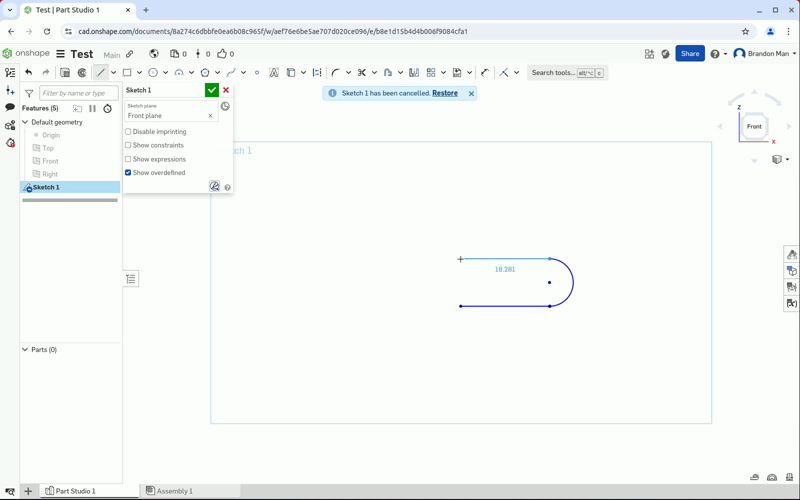
key_up(shift)
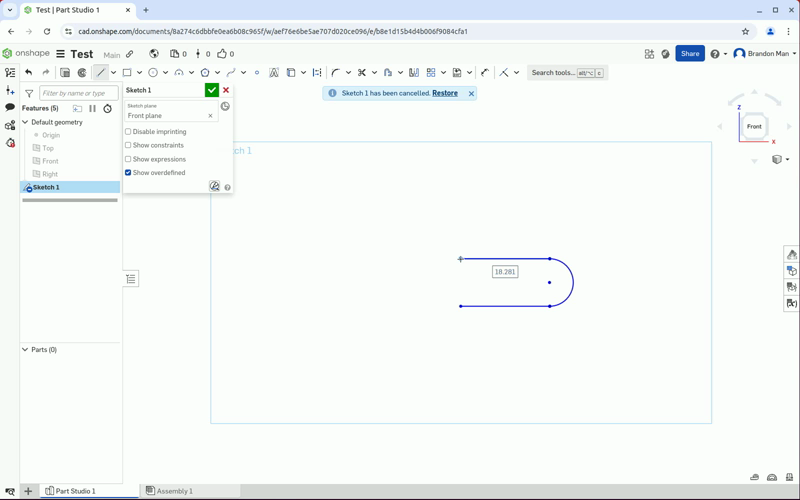
key(esc)
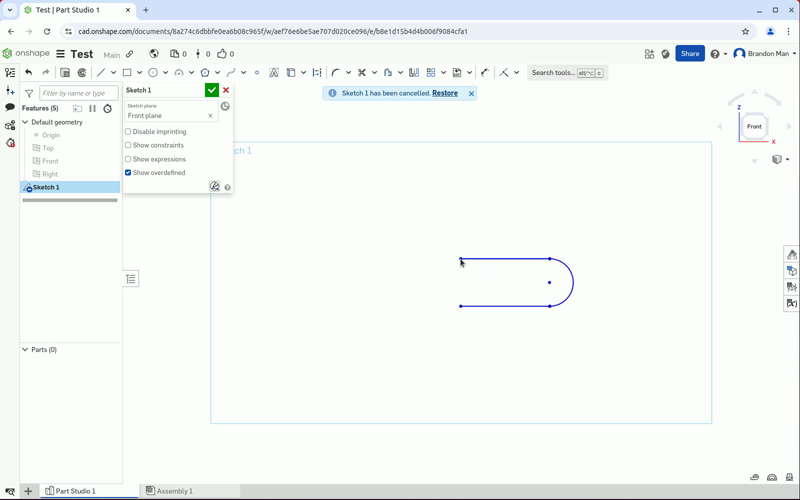
key(a)
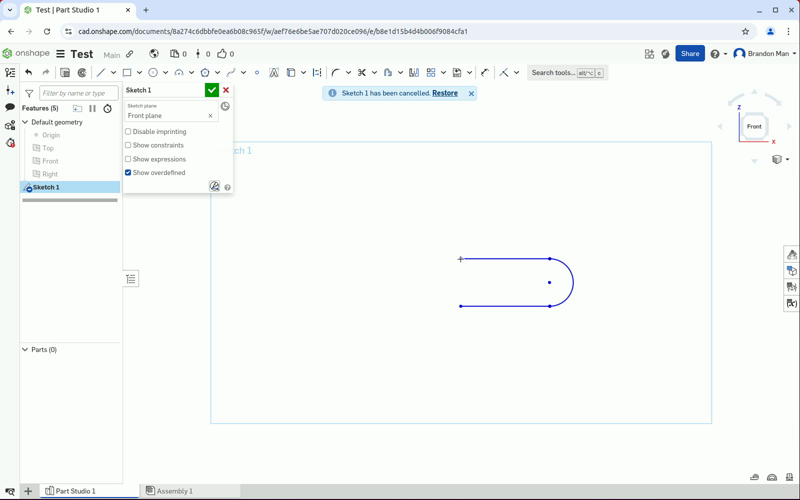
mouse_move(460, 258)
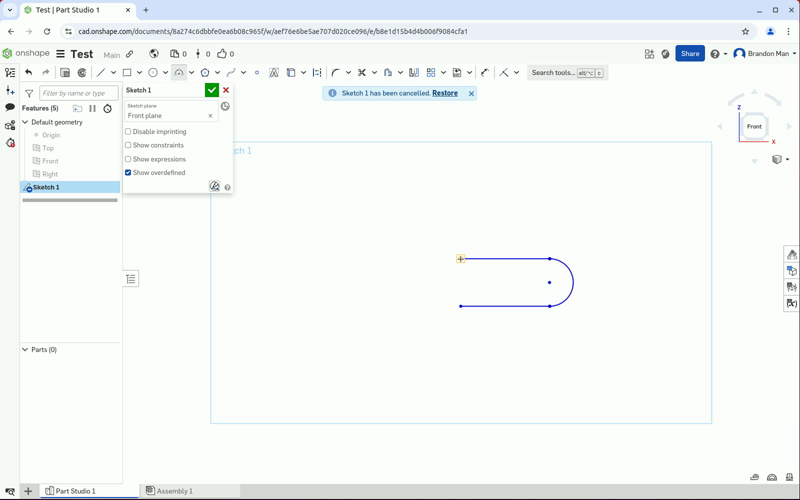
click(460, 258)
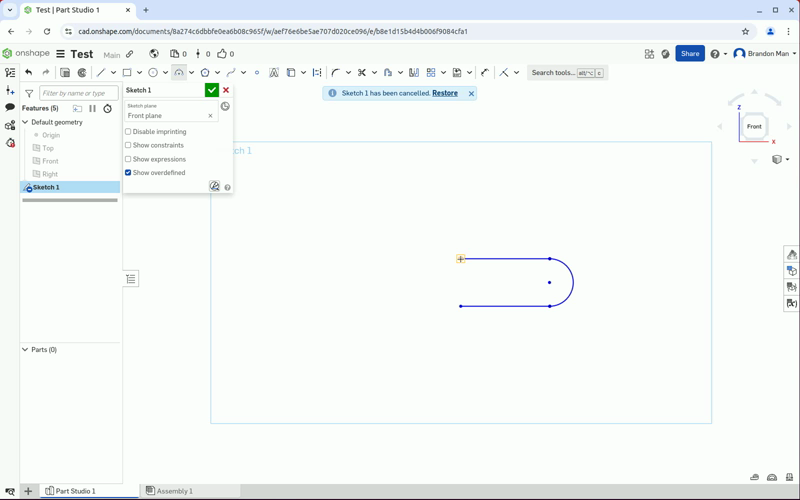
mouse_move(460, 306)
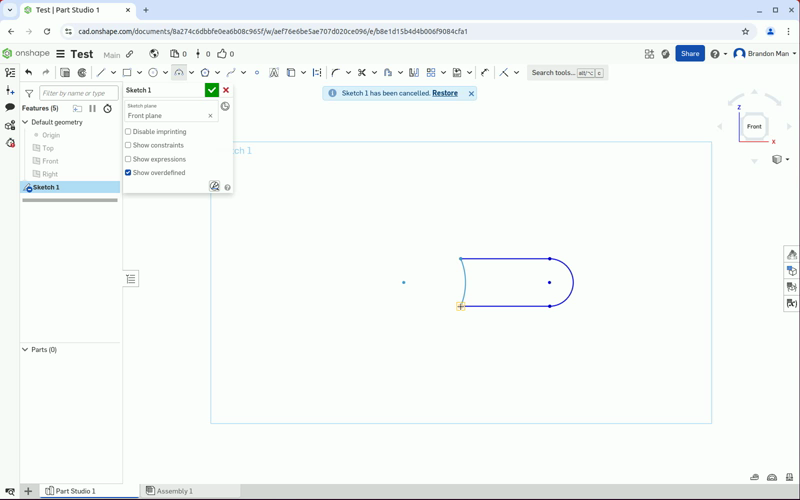
click(460, 306)
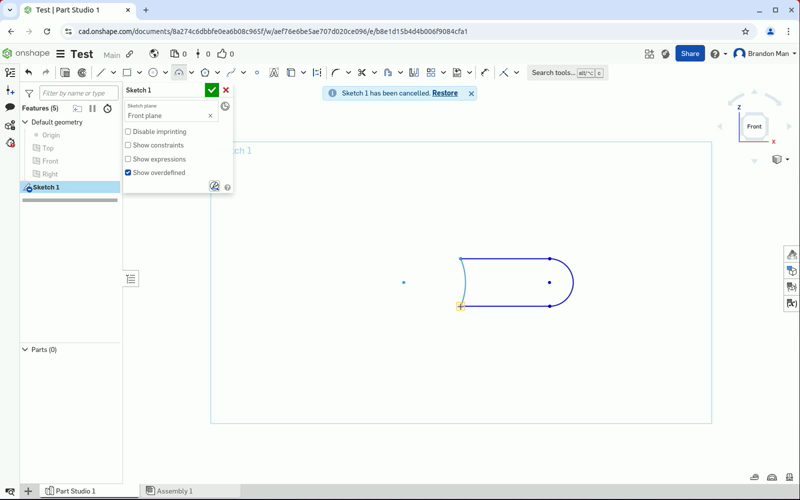
key_down(shift)
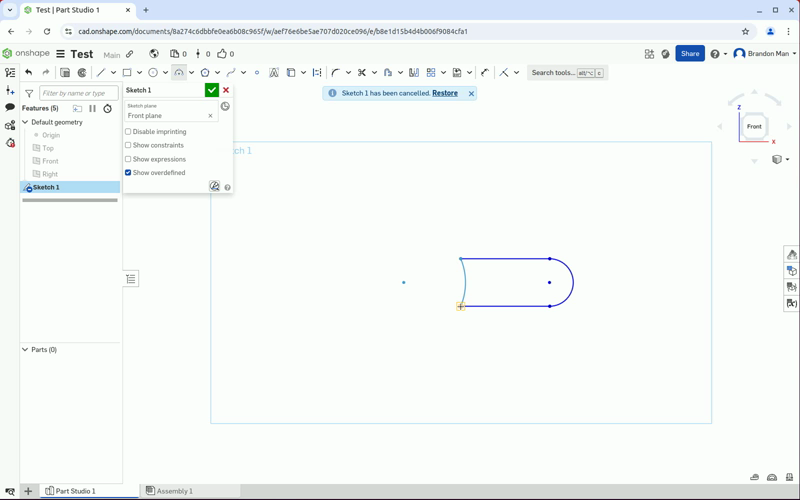
mouse_move(437, 282)
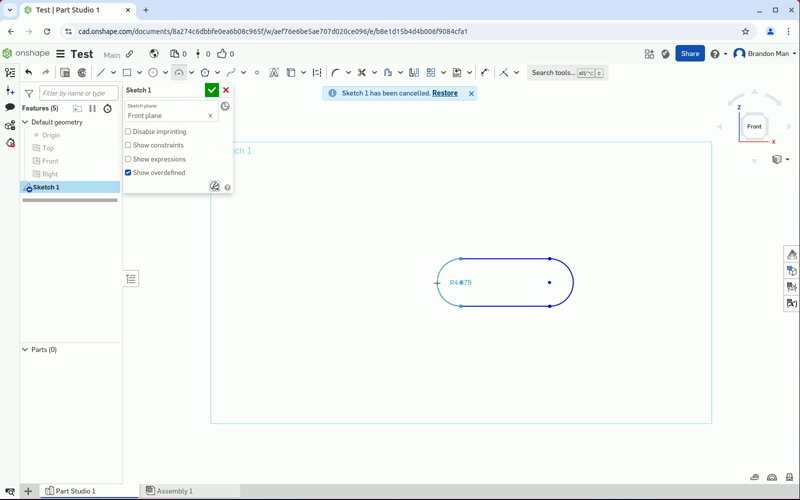
click(437, 282)
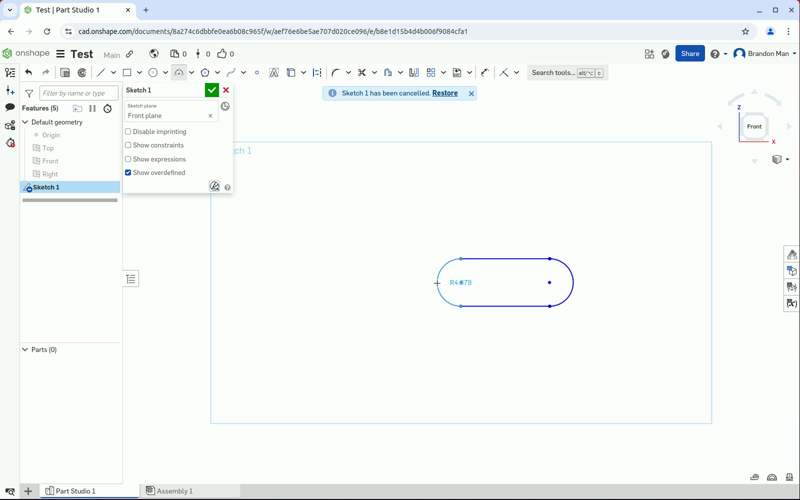
key_up(shift)
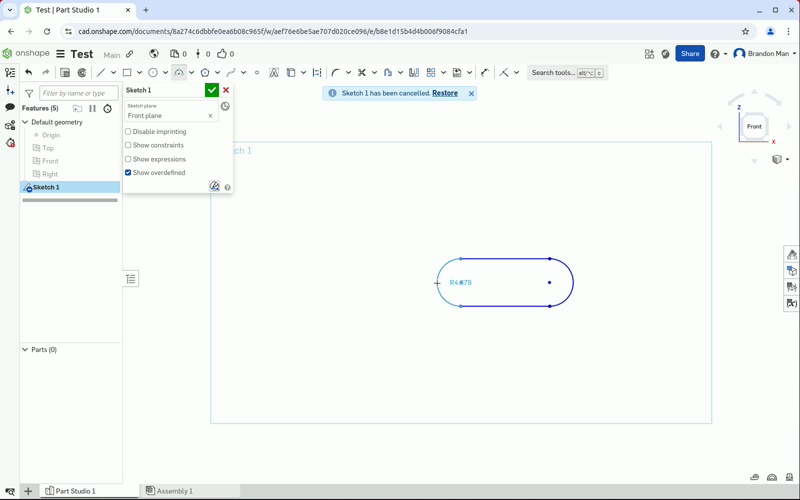
key(esc)
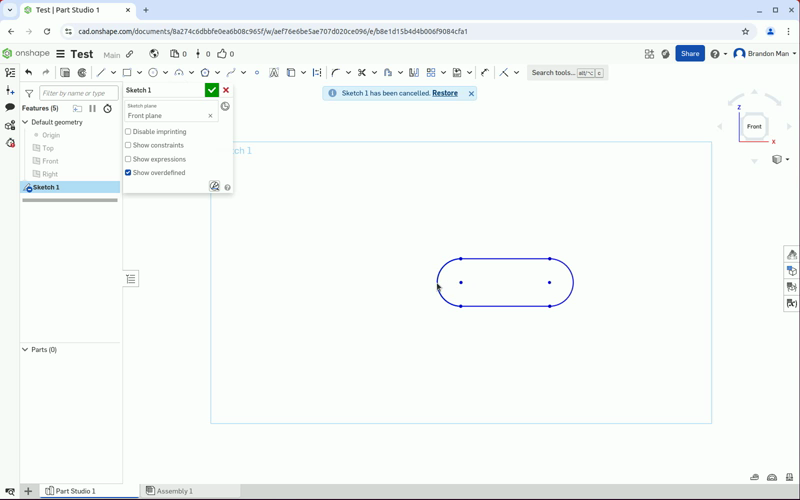
key(c)
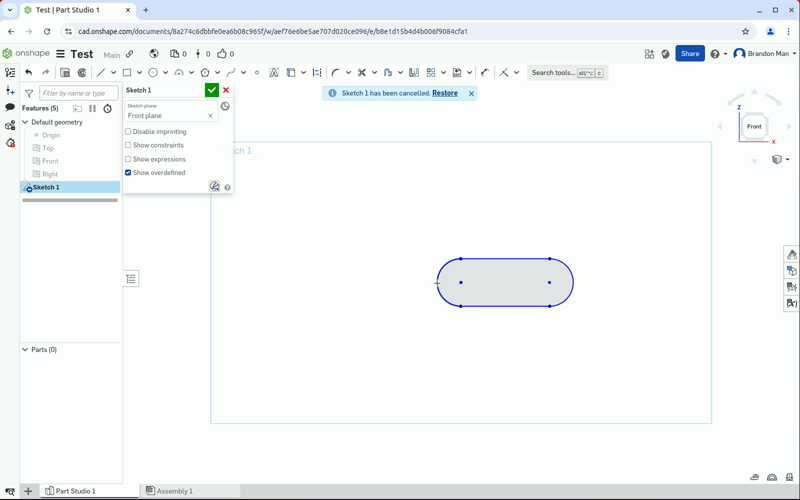
key_down(shift)
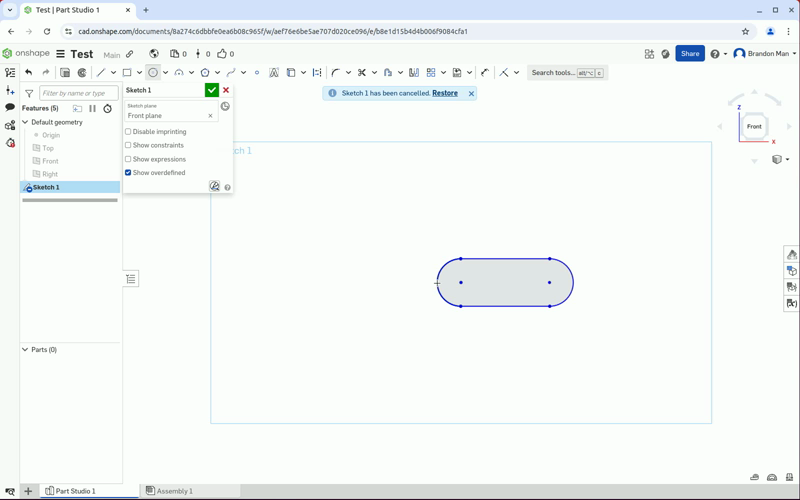
mouse_move(460, 282)
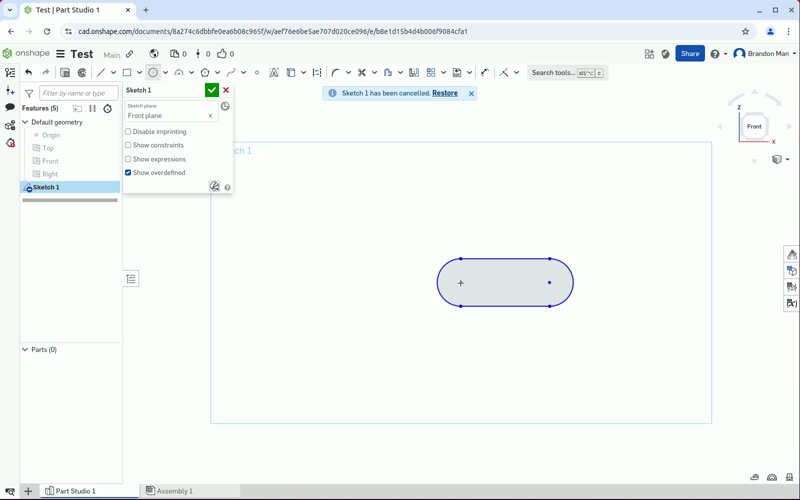
click(460, 282)
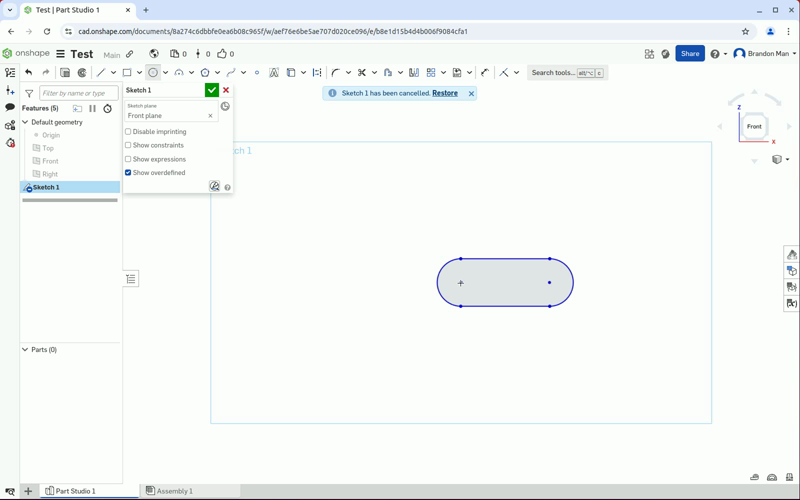
key_up(shift)
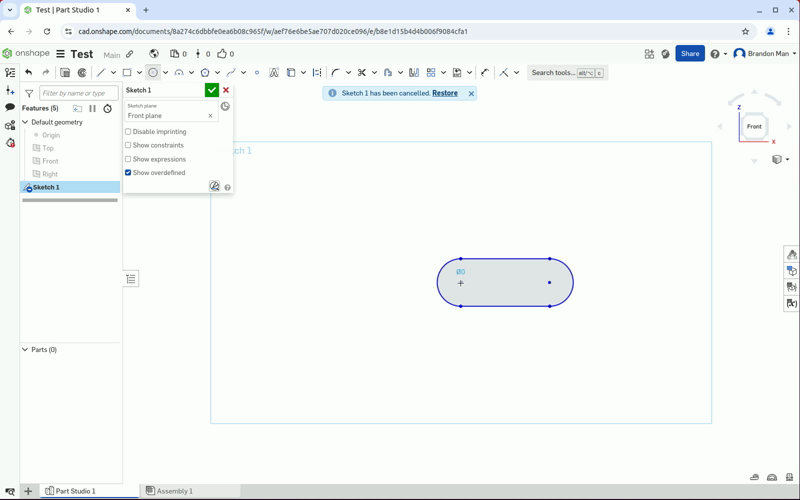
mouse_move(474, 282)
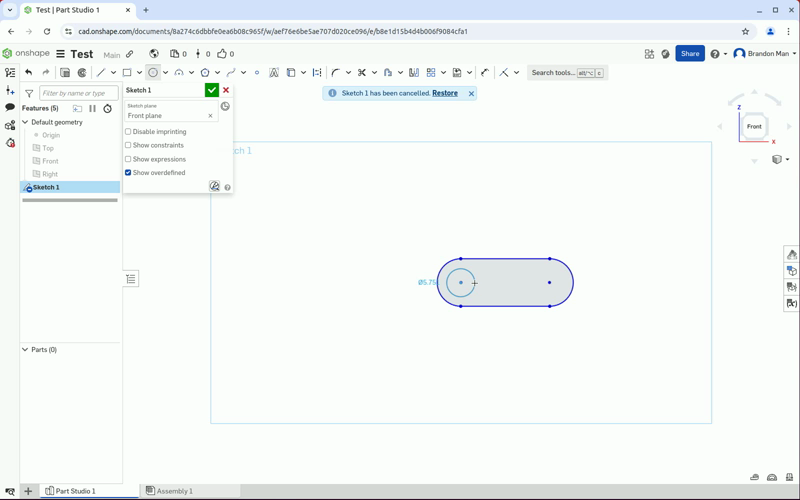
click(474, 282)
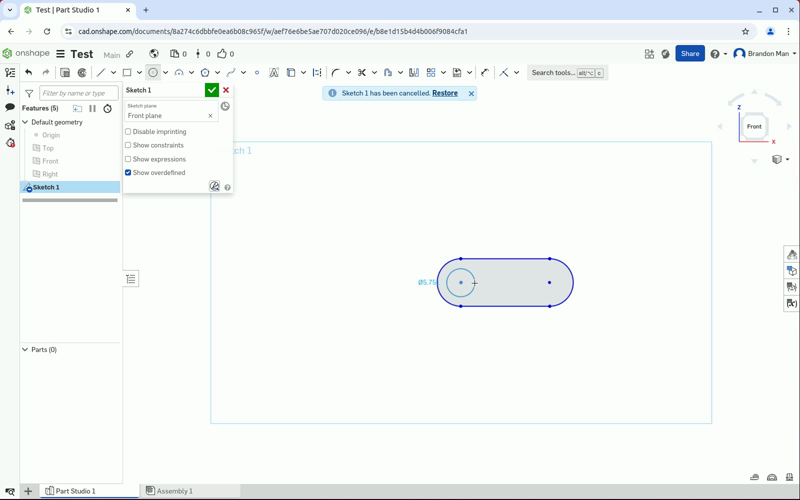
key(esc)
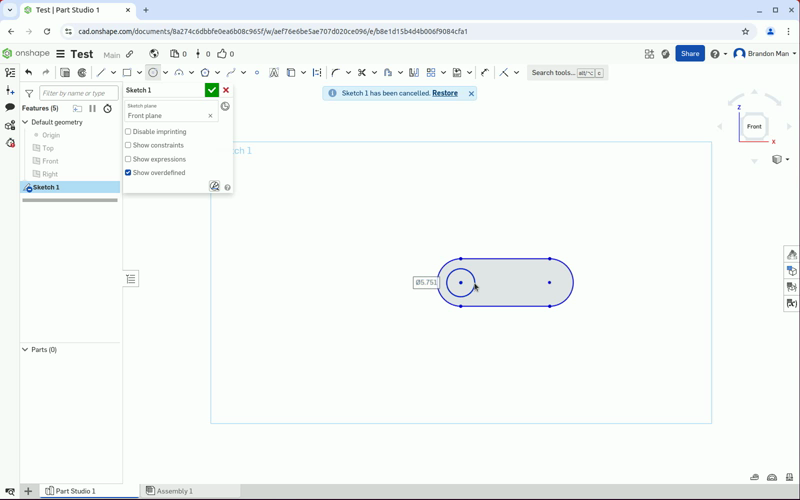
key(c)
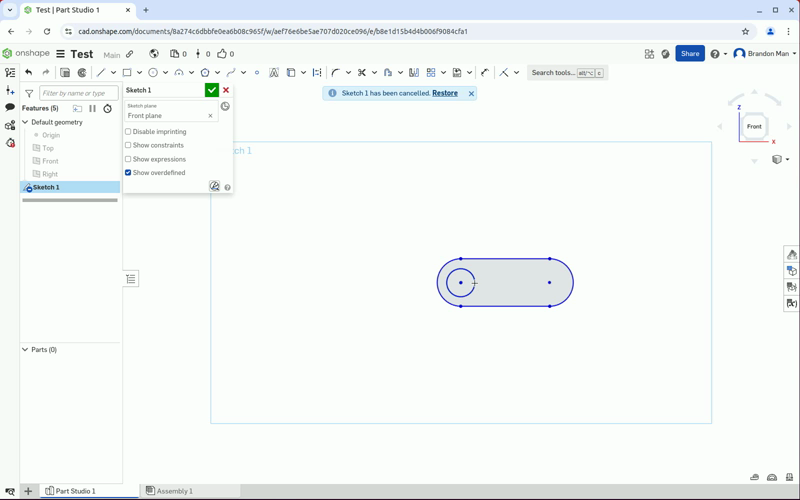
key_down(shift)
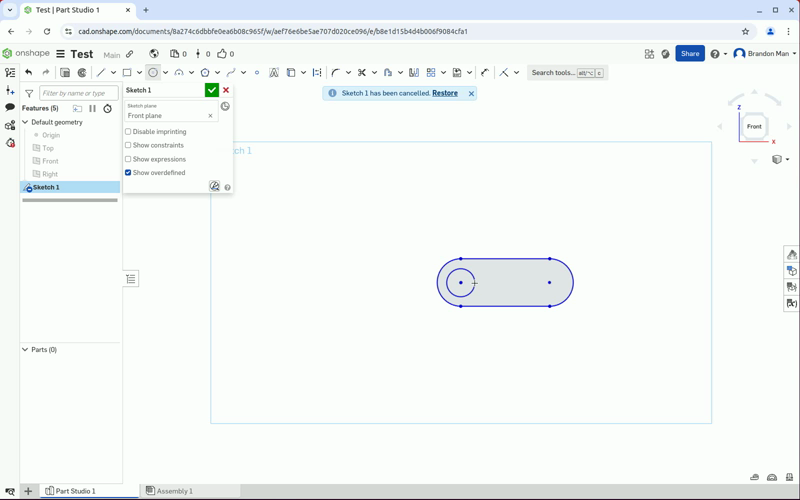
mouse_move(549, 282)
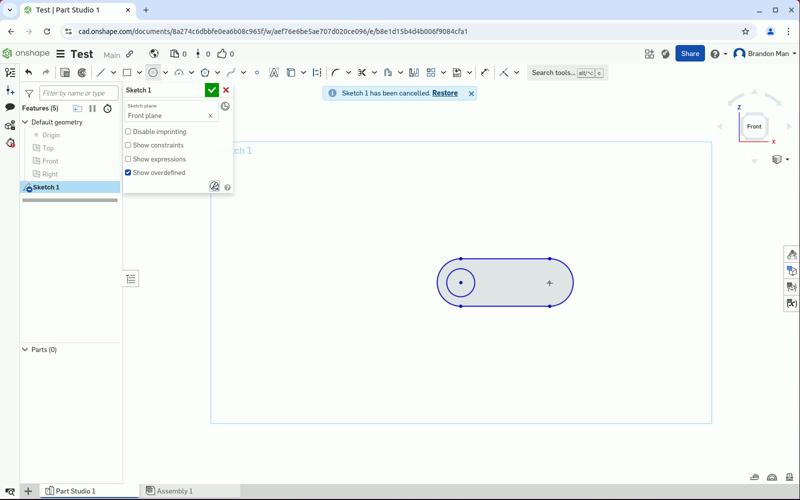
click(549, 282)
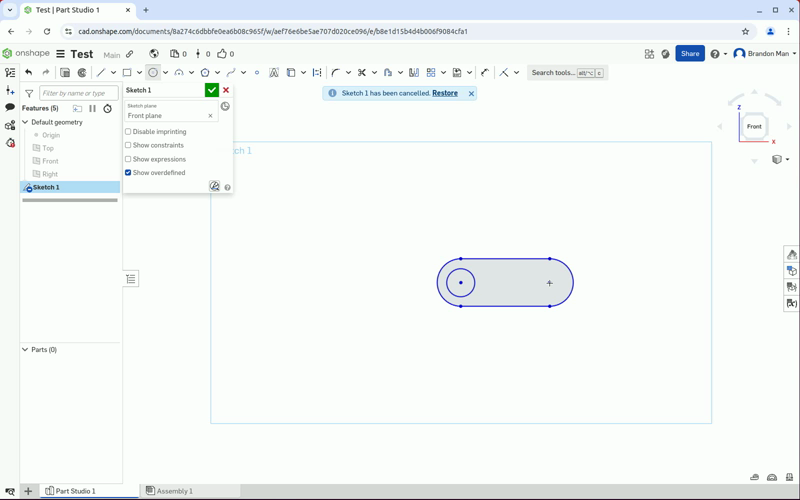
key_up(shift)
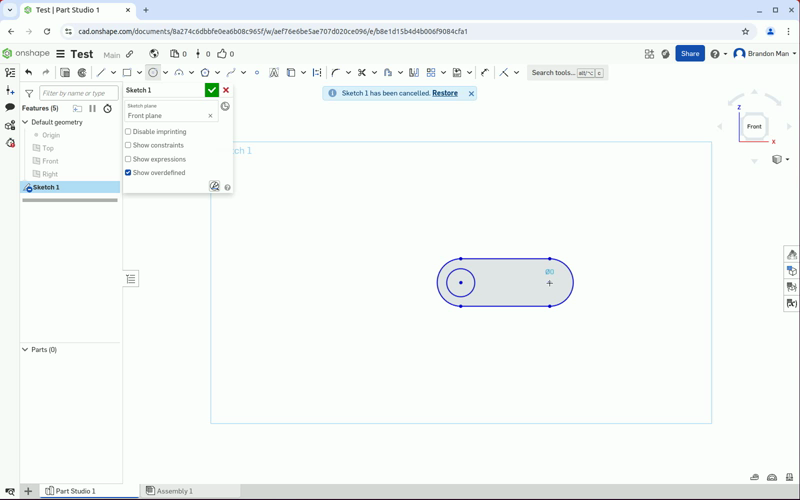
mouse_move(563, 282)
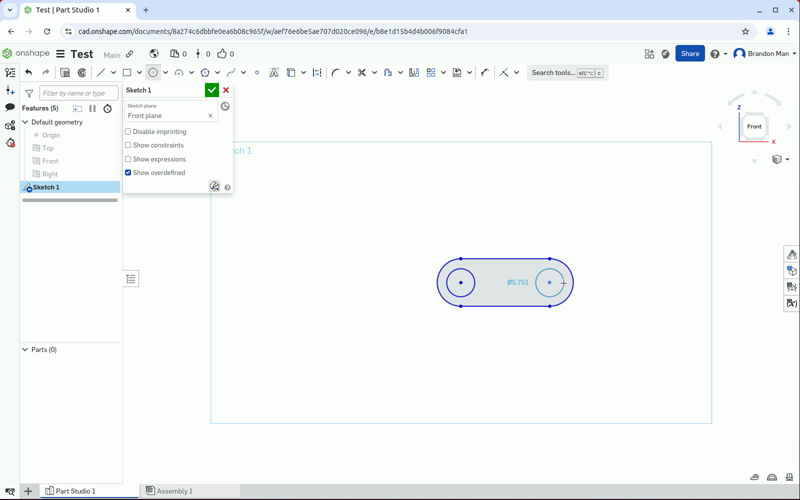
click(563, 282)
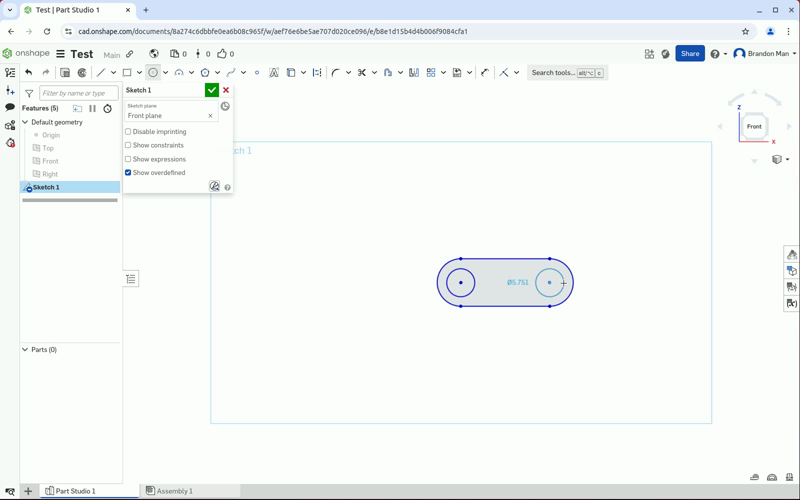
key(esc)
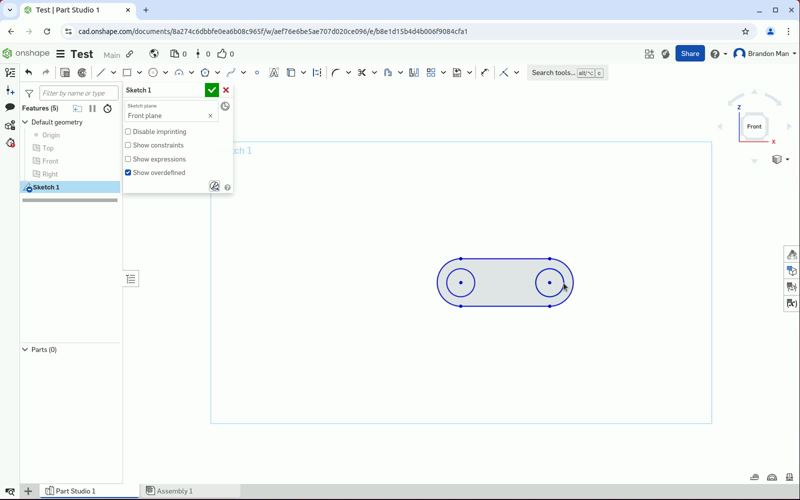
mouse_move(479, 290)
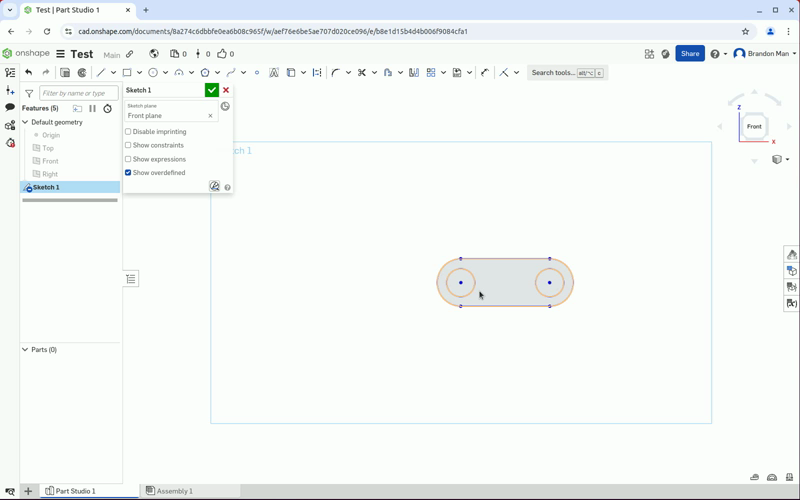
click(479, 290)
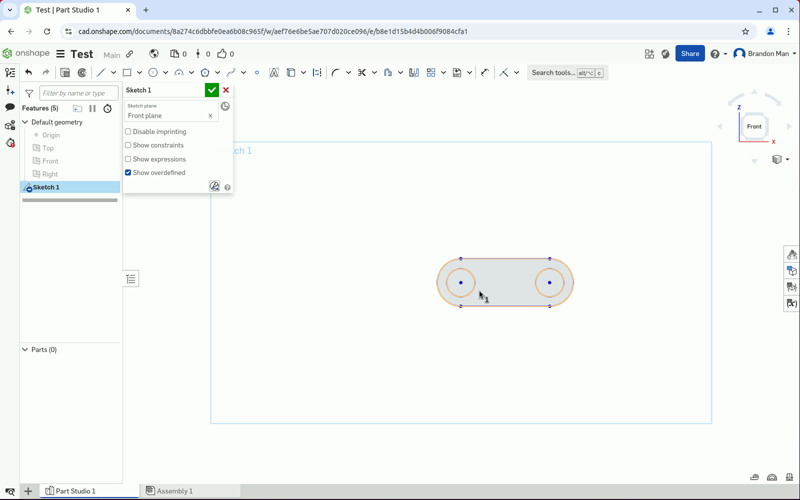
mouse_move(73, 352)
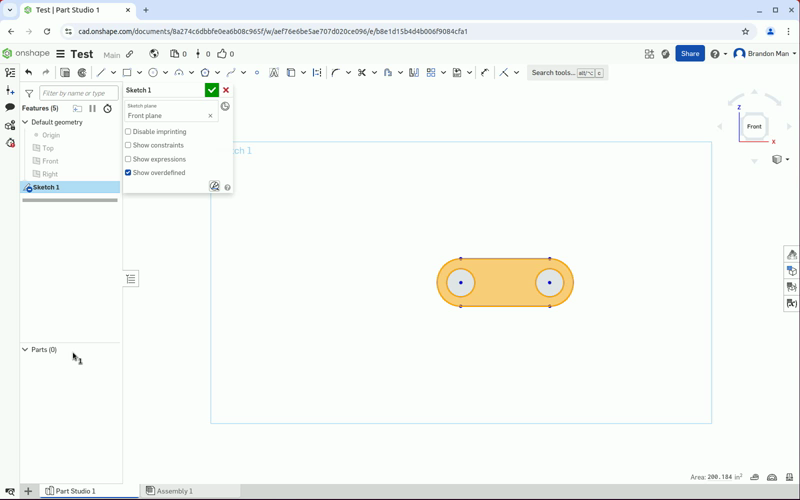
key(shift+y)
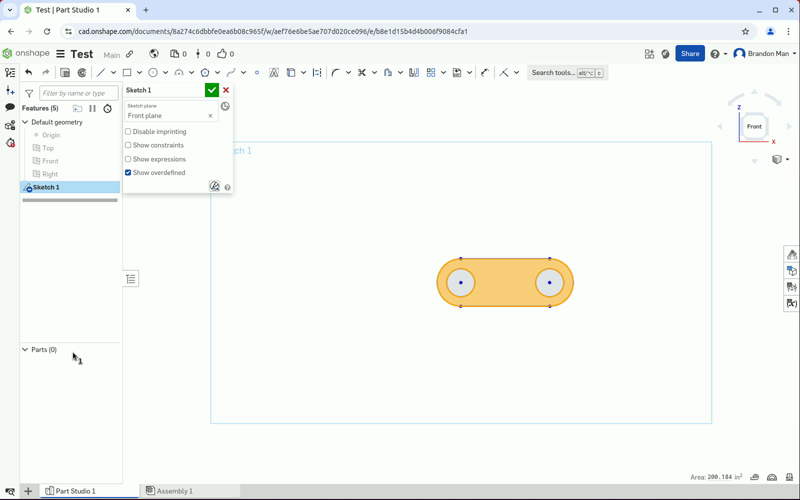
key(shift+e)
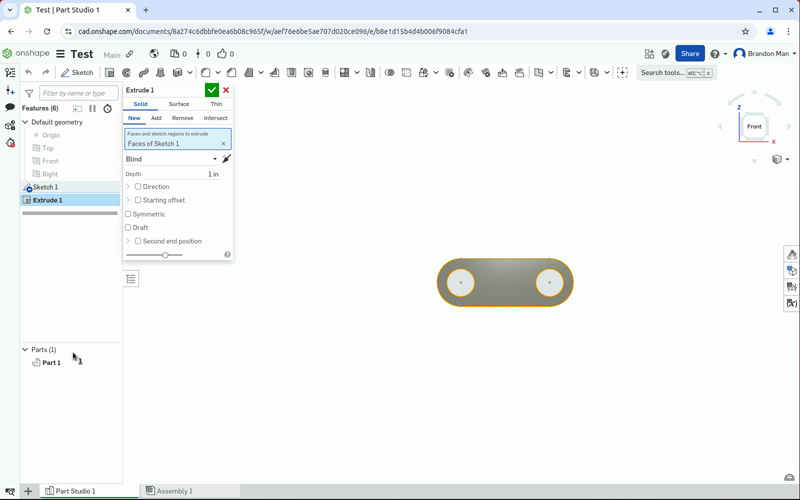
mouse_move(143, 106)
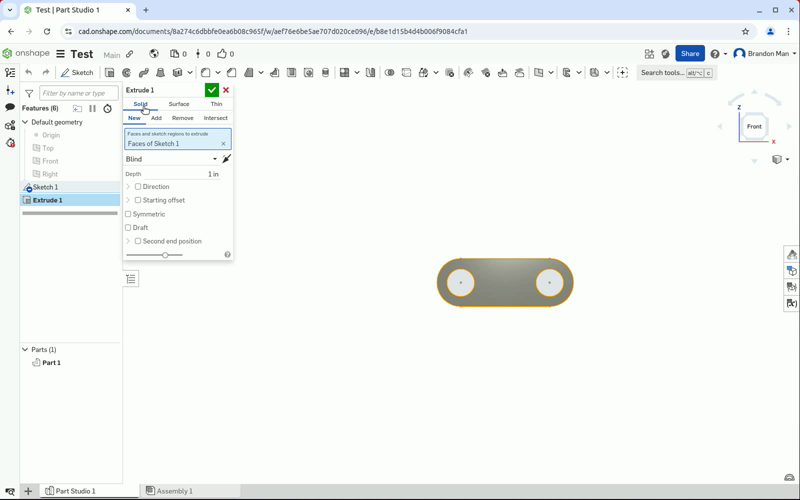
click(143, 106)
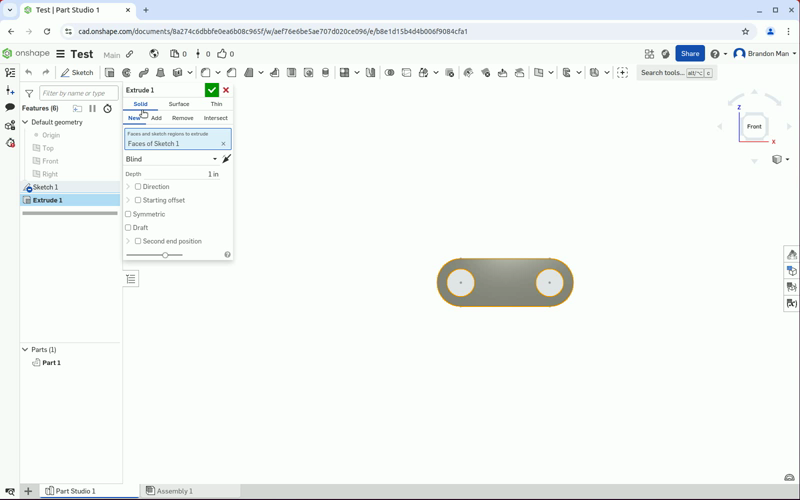
mouse_move(137, 120)
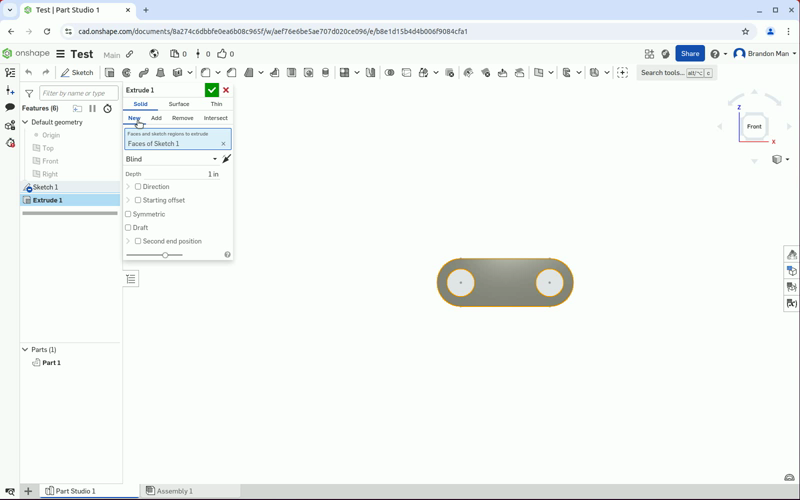
click(137, 120)
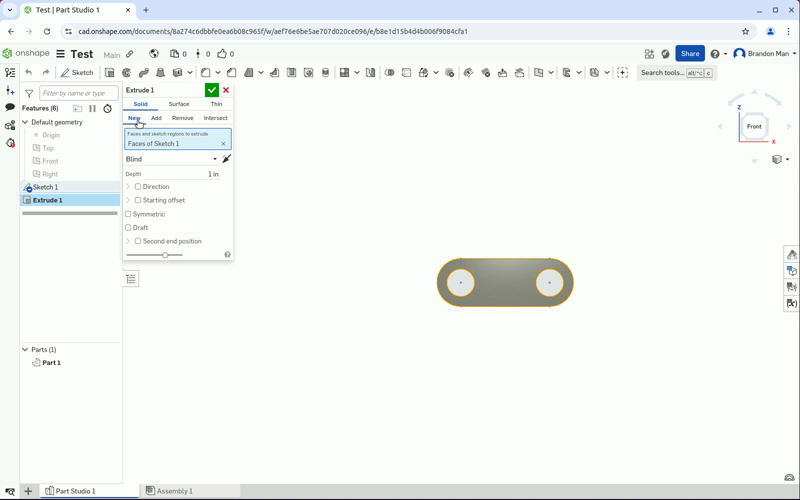
key(tab, 4)
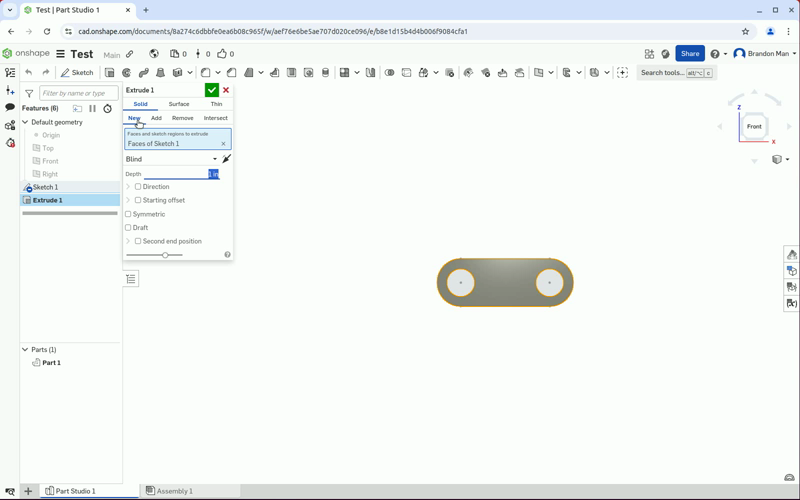
text(6.018)
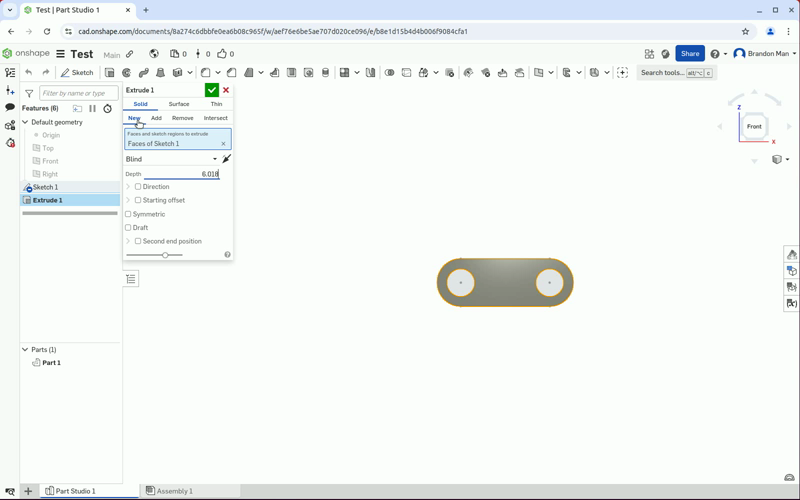
key(enter)
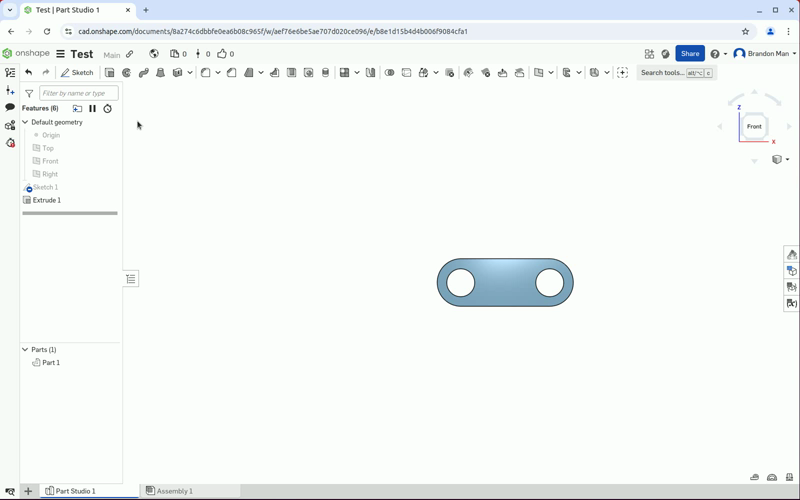
key(shift+h)
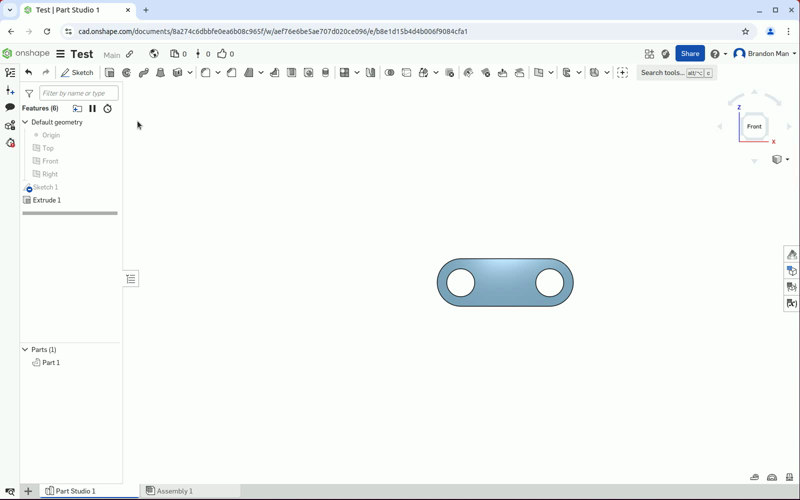
key(shift+h)
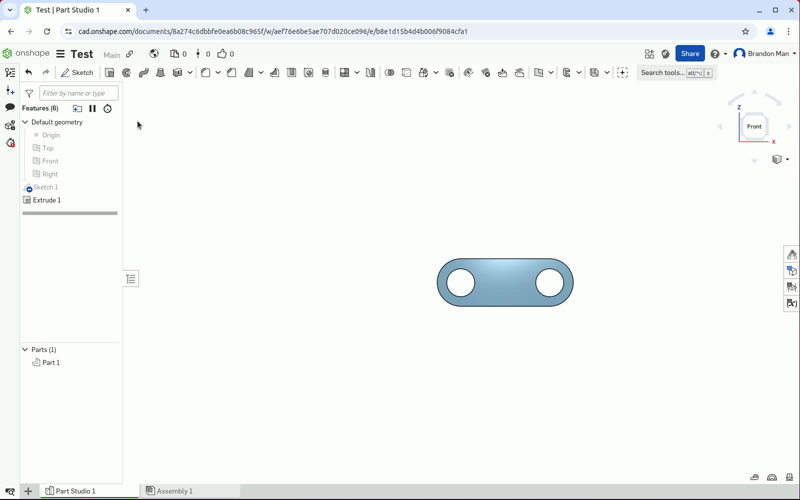
mouse_move(73, 189)
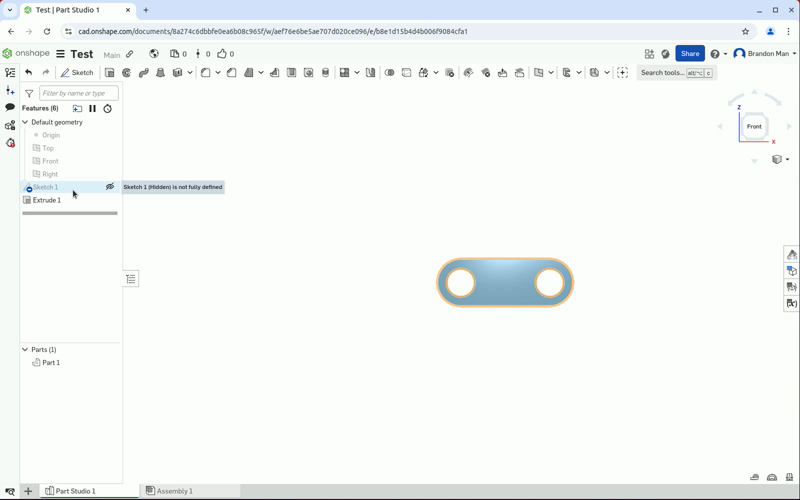
click(73, 189)
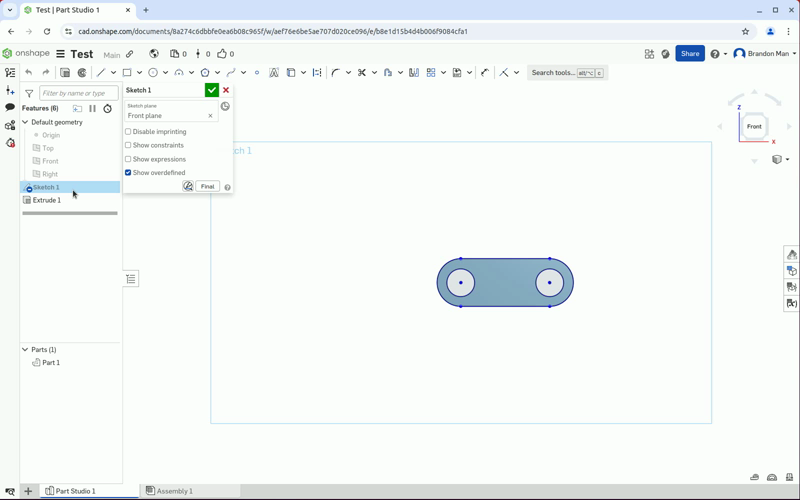
mouse_move(229, 92)
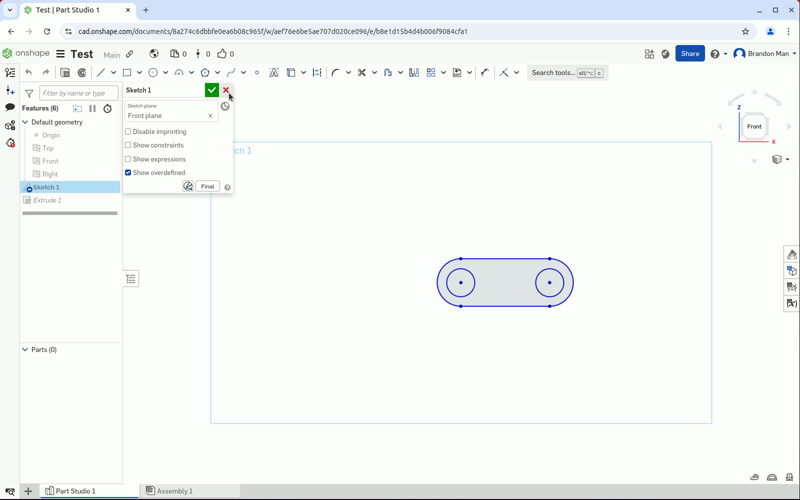
click(229, 92)
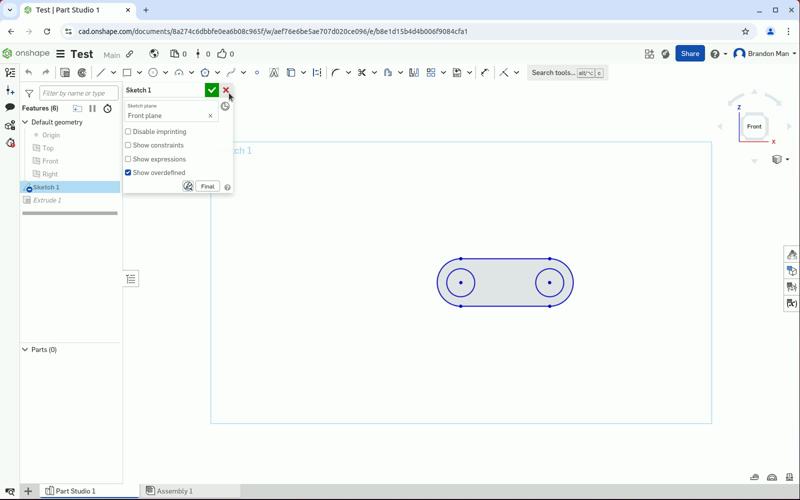
key(shift+s)
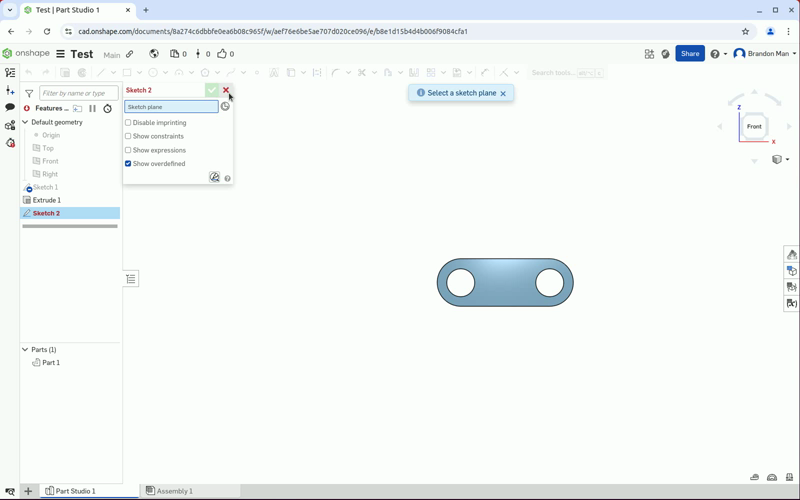
mouse_move(73, 163)
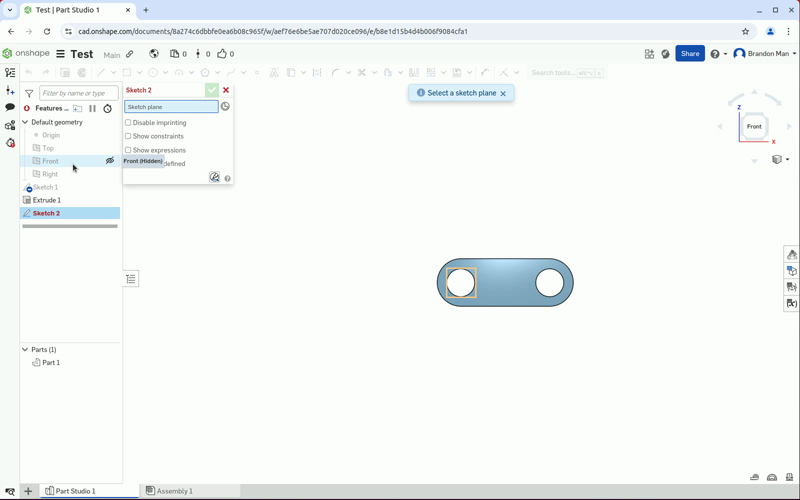
click(73, 163)
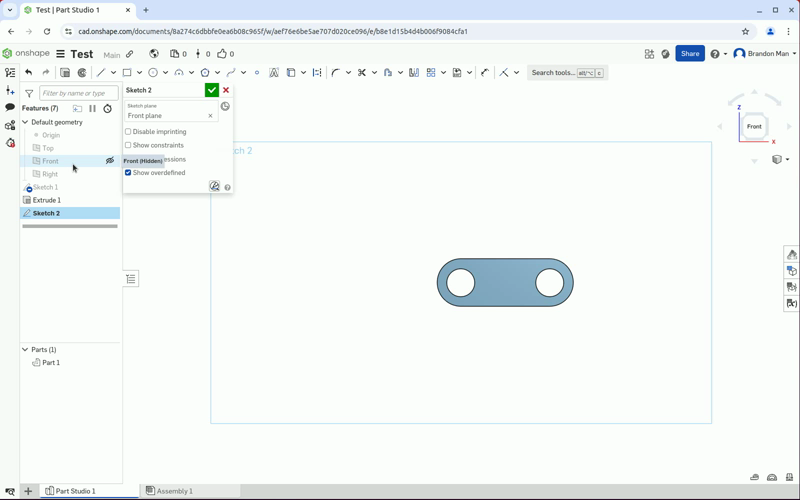
mouse_move(73, 352)
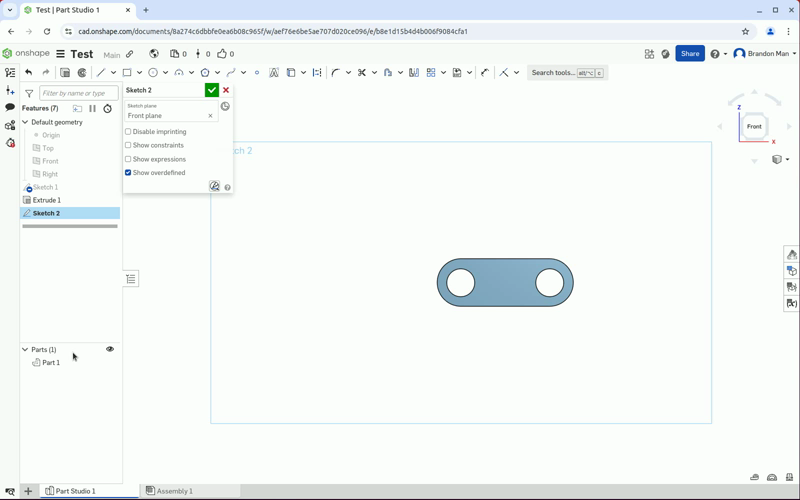
key(y)
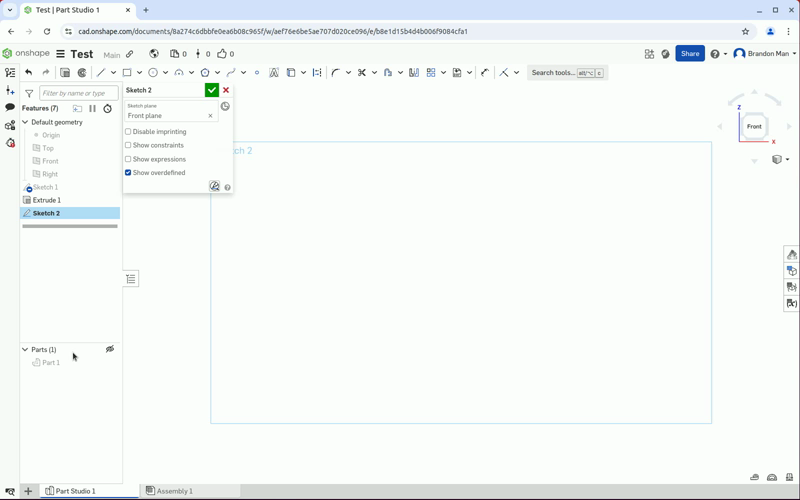
key(c)
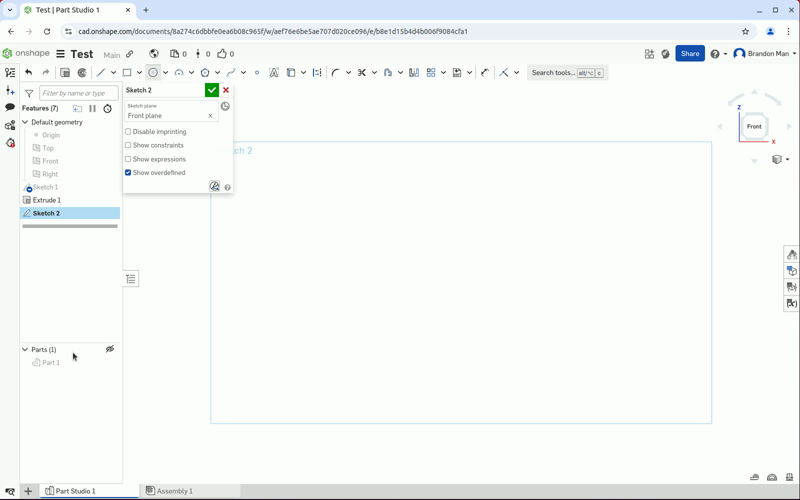
key_down(shift)
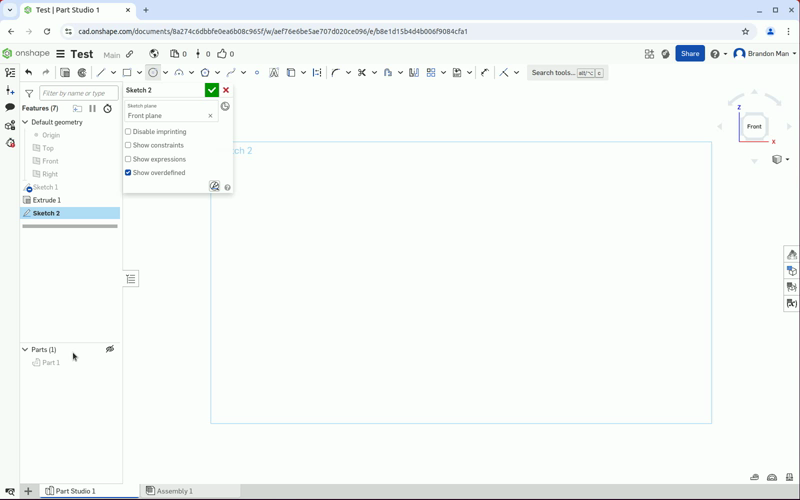
mouse_move(461, 282)
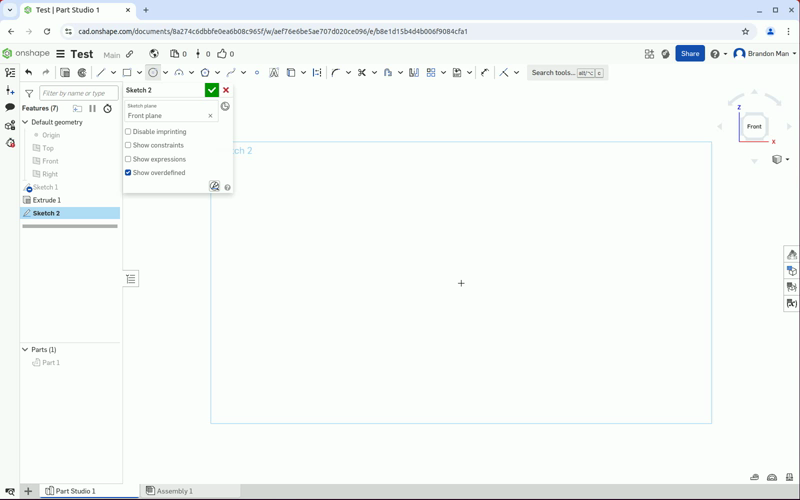
click(461, 282)
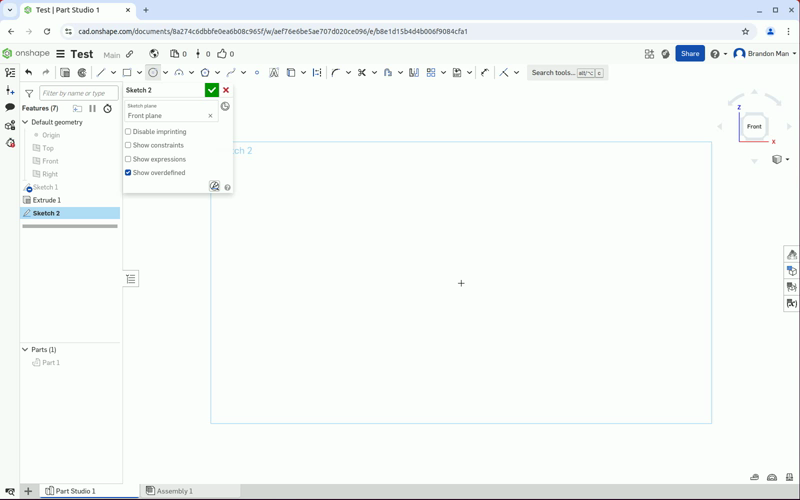
key_up(shift)
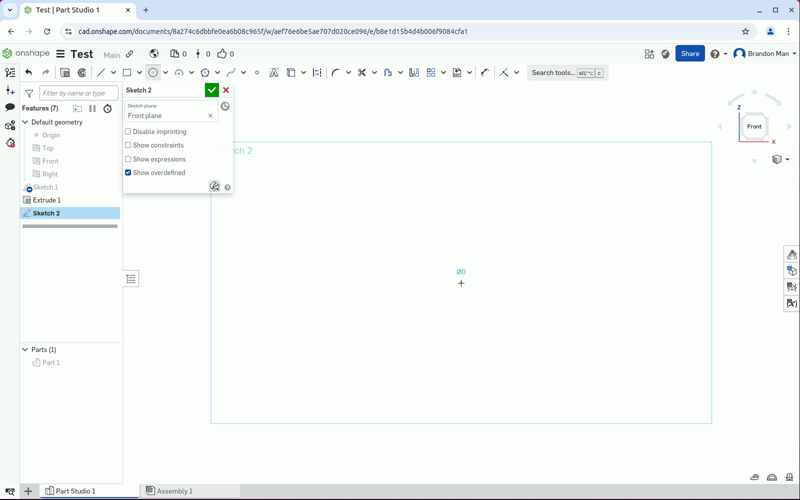
mouse_move(467, 282)
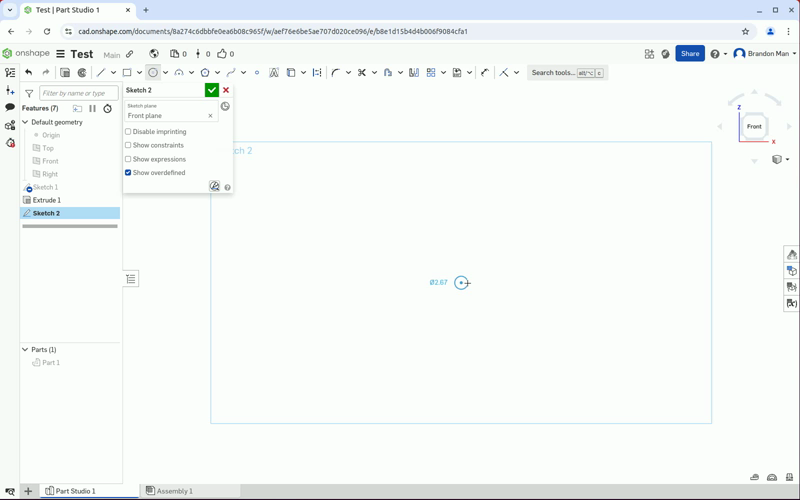
click(467, 282)
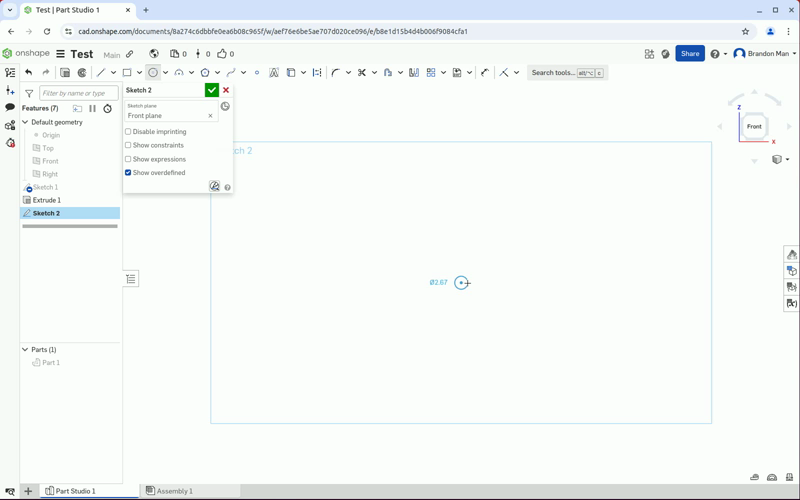
key(esc)
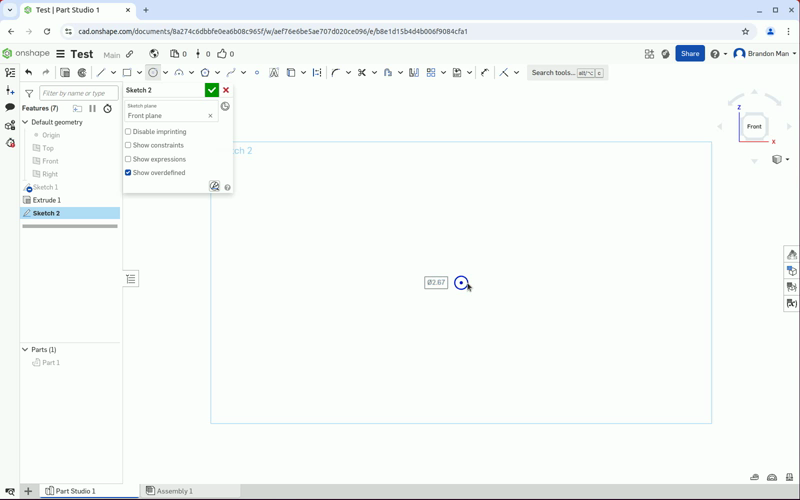
mouse_move(462, 278)
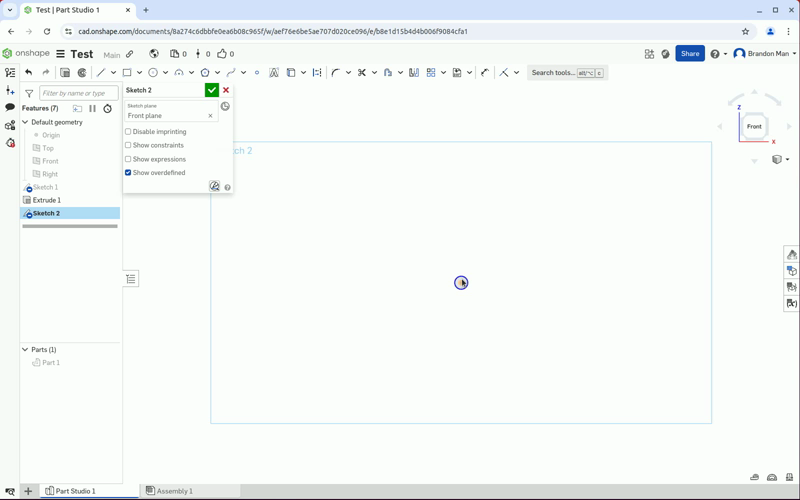
scroll(6)
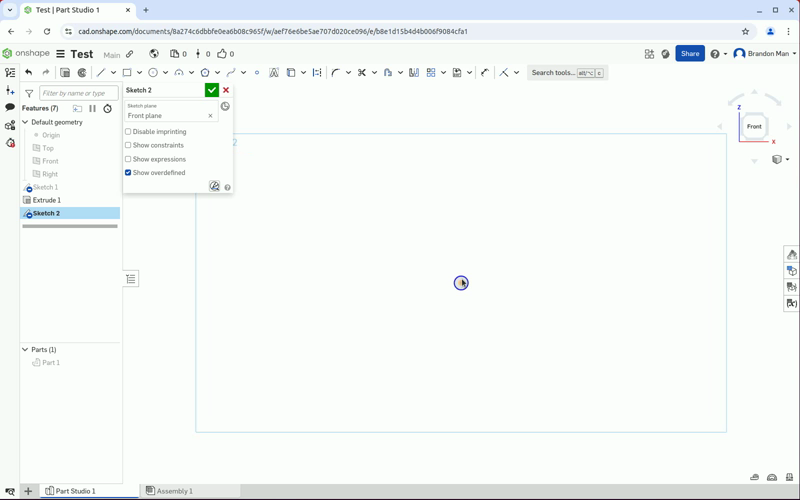
scroll(6)
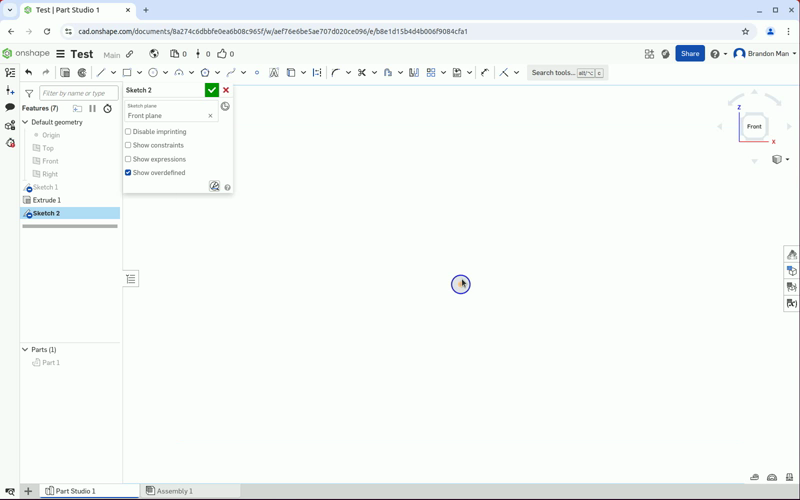
scroll(6)
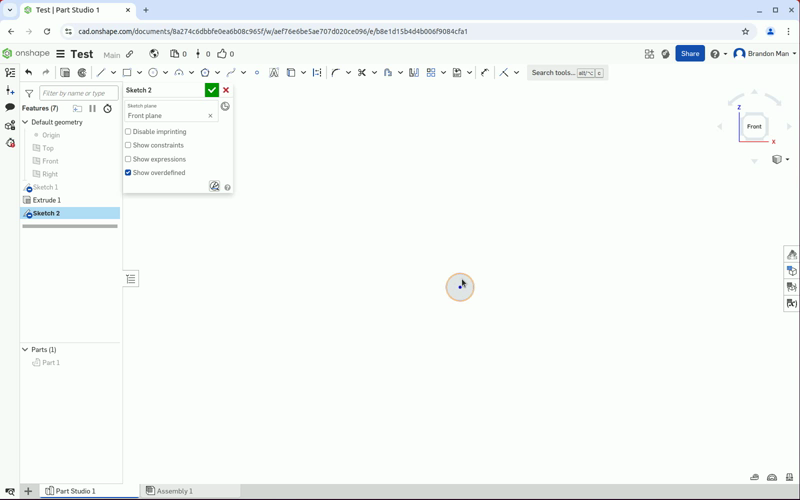
scroll(6)
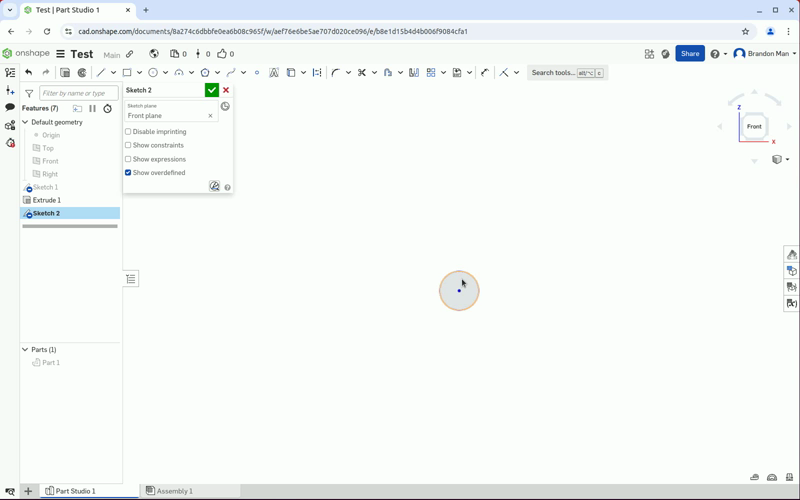
scroll(6)
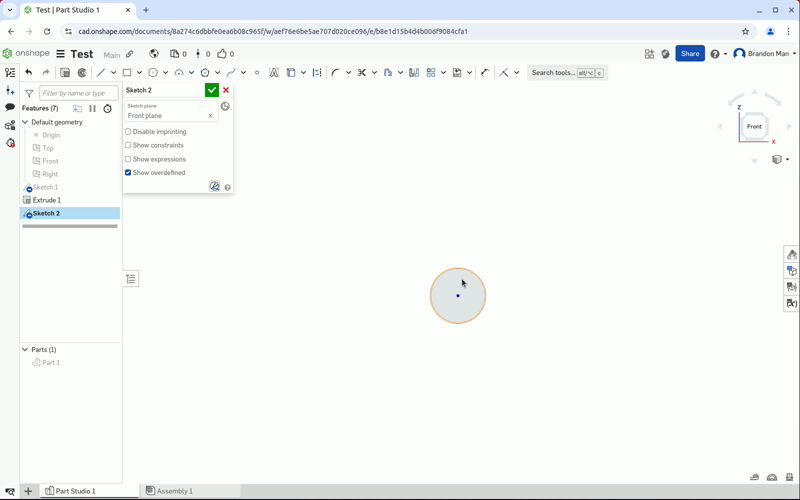
scroll(6)
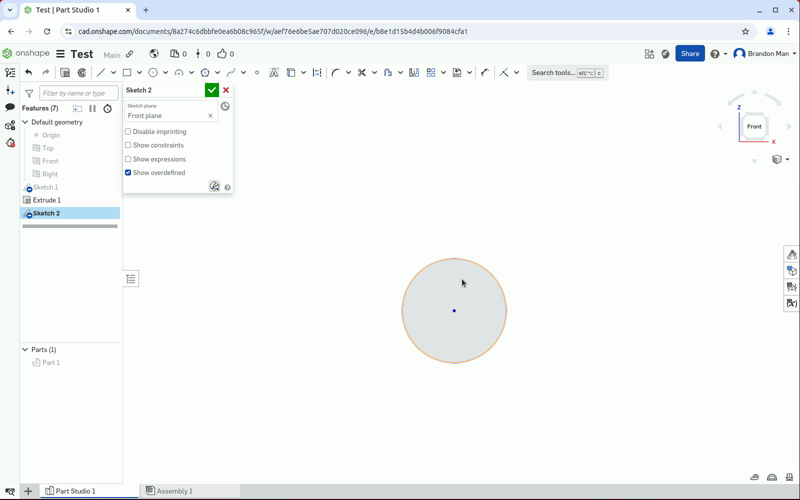
scroll(6)
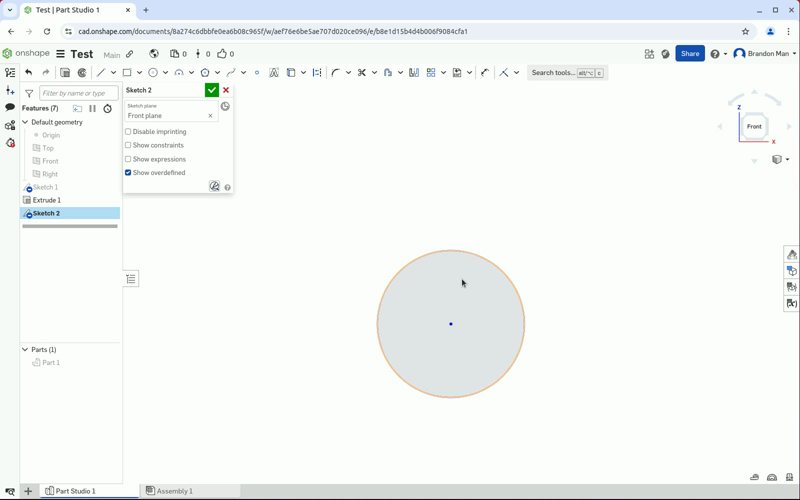
click(462, 278)
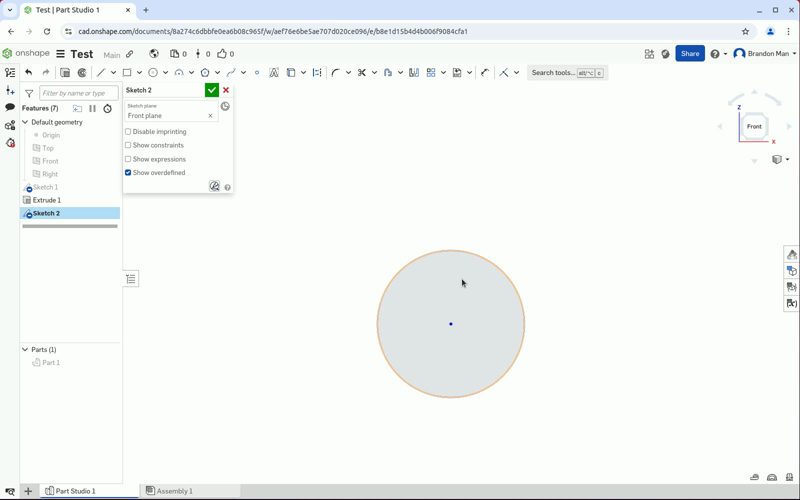
scroll(-6)
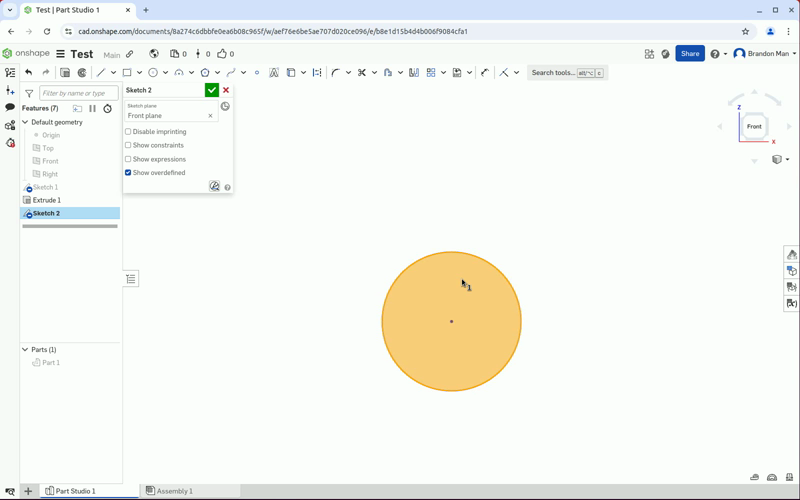
scroll(-6)
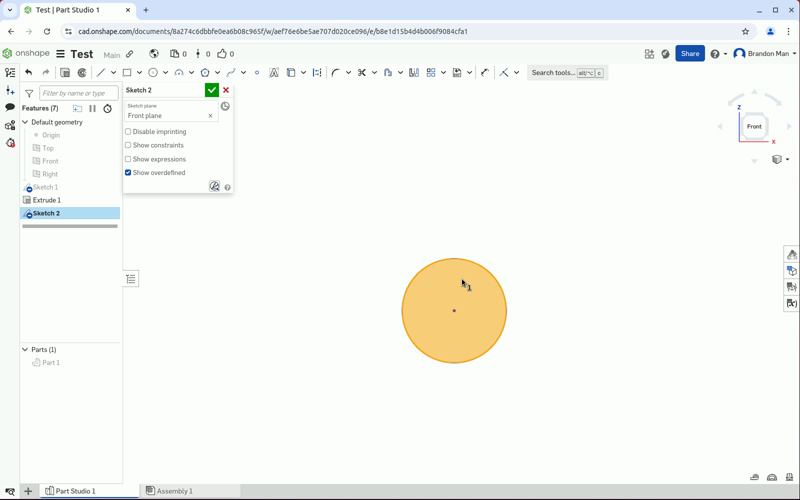
scroll(-6)
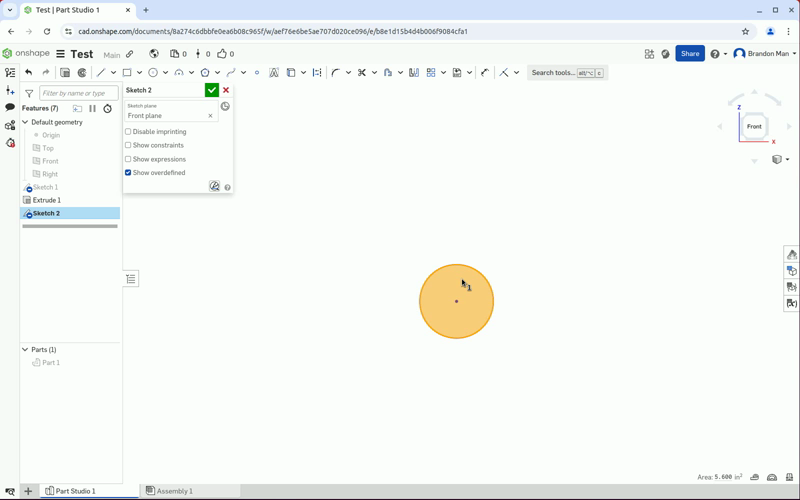
scroll(-6)
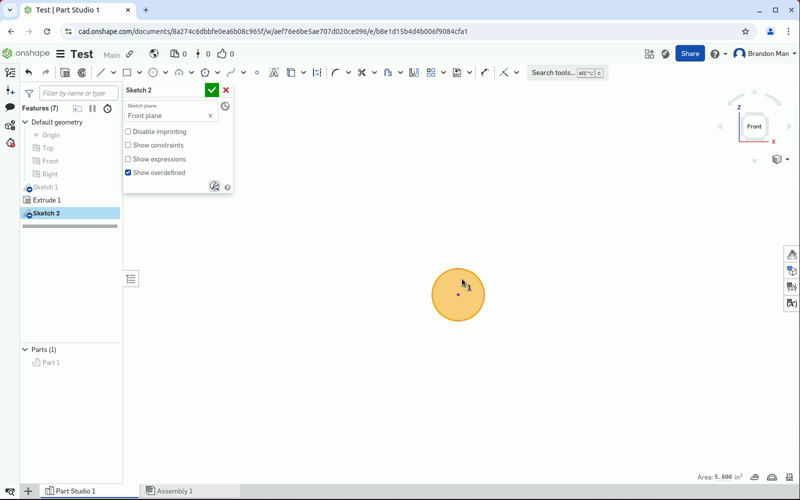
scroll(-6)
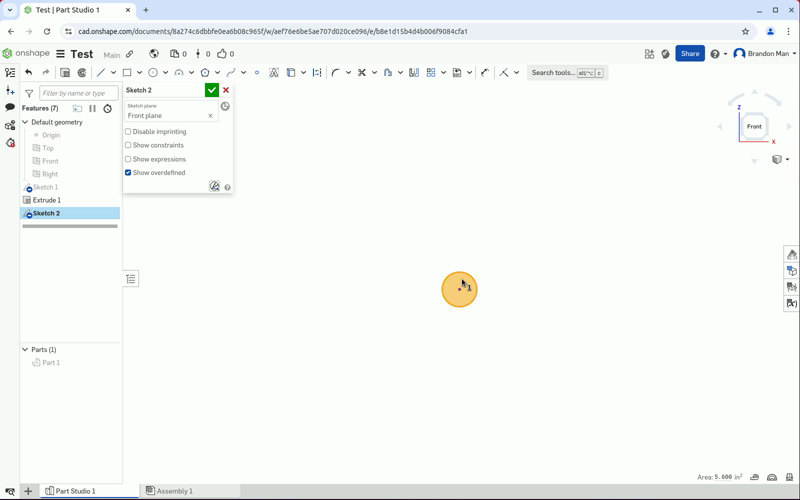
scroll(-6)
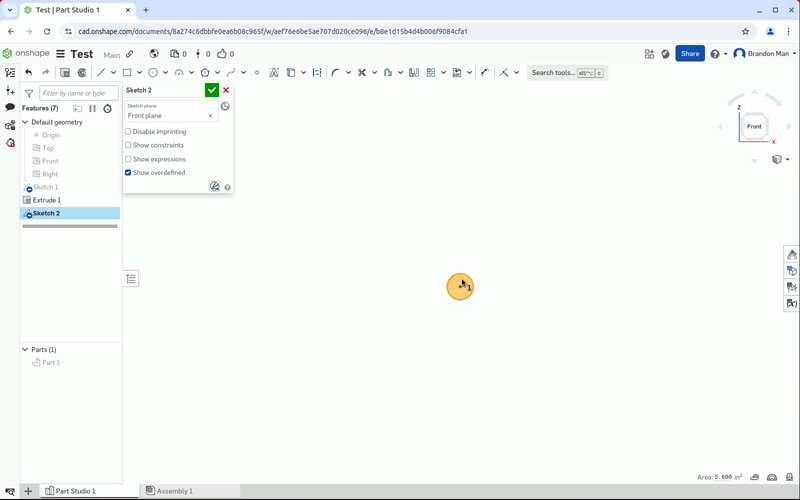
scroll(-6)
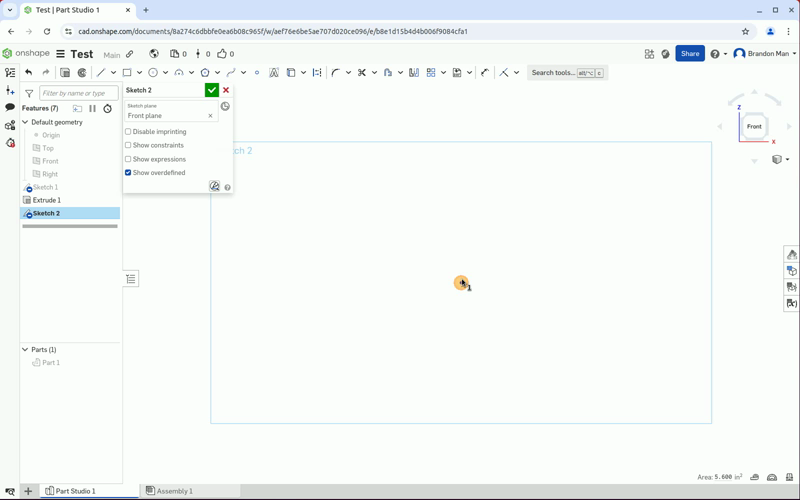
mouse_move(73, 352)
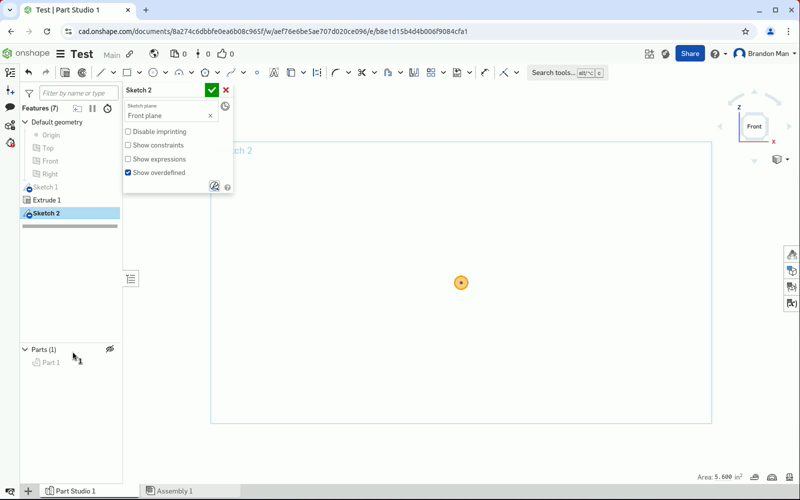
key(shift+y)
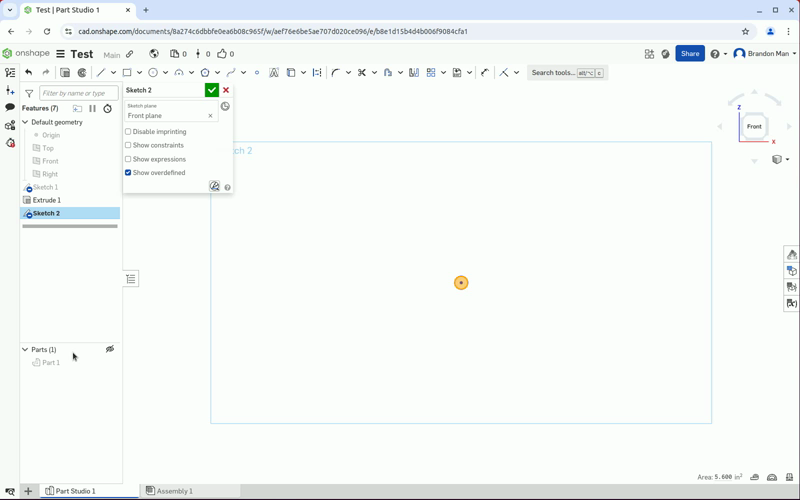
key(shift+e)
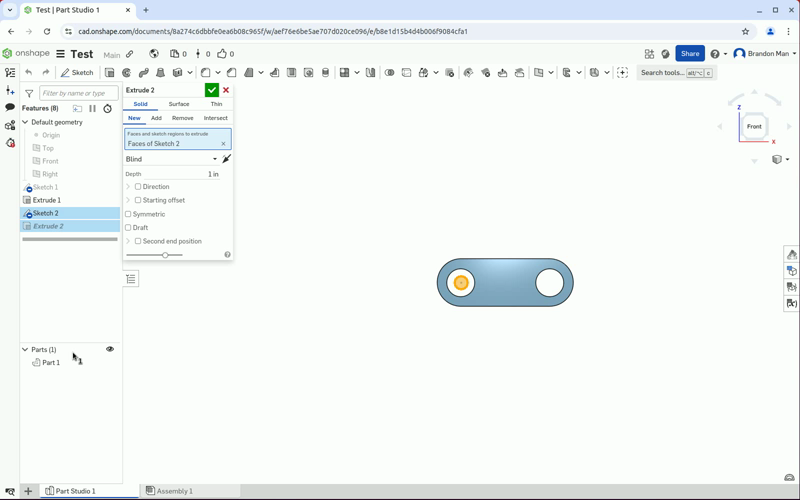
mouse_move(143, 106)
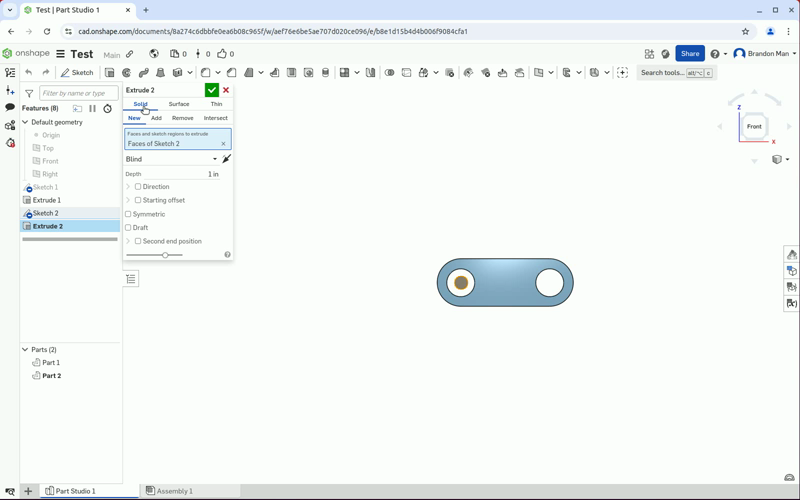
click(143, 106)
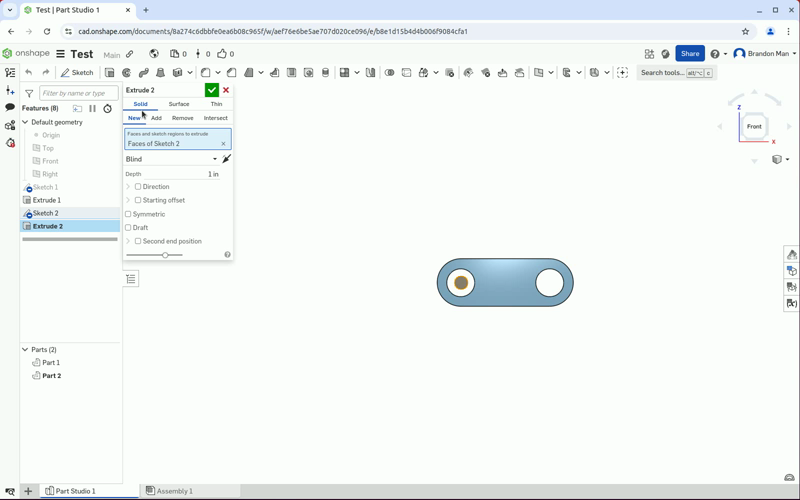
mouse_move(137, 120)
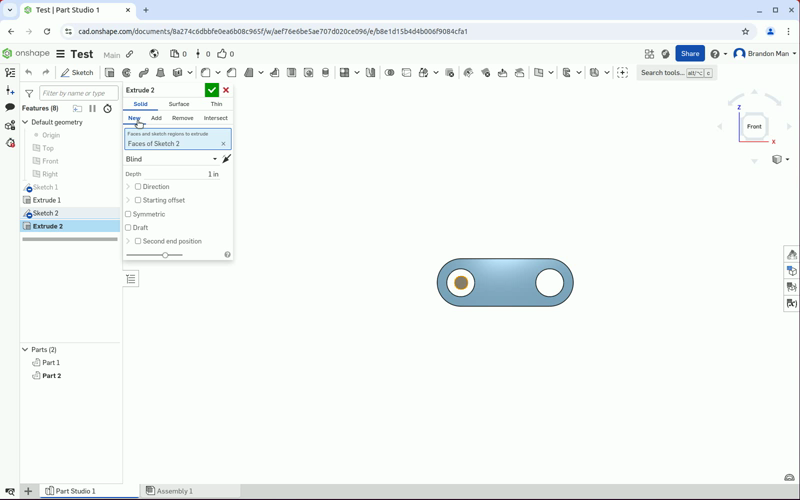
click(137, 120)
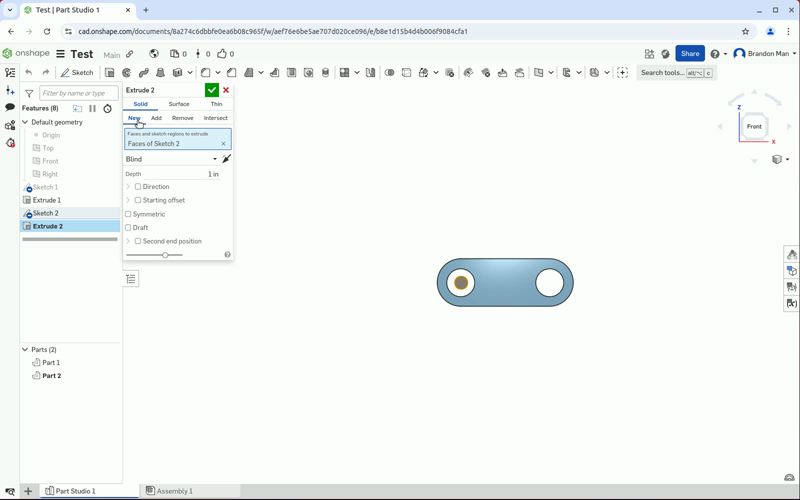
key(tab, 4)
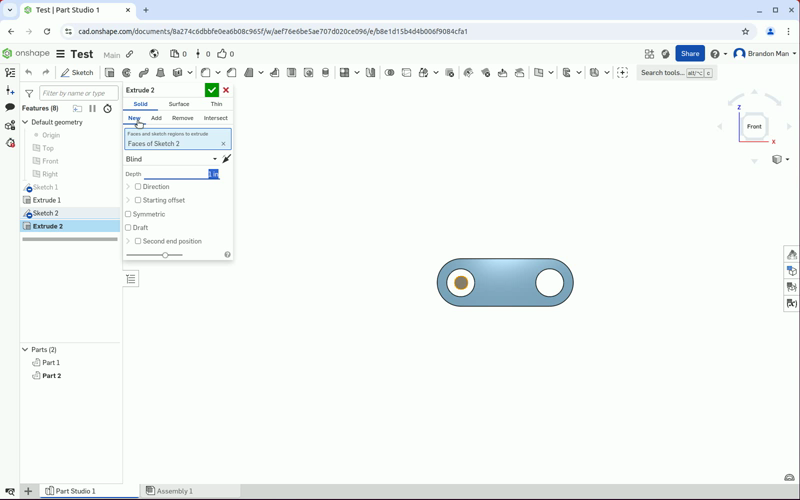
text(6.018)
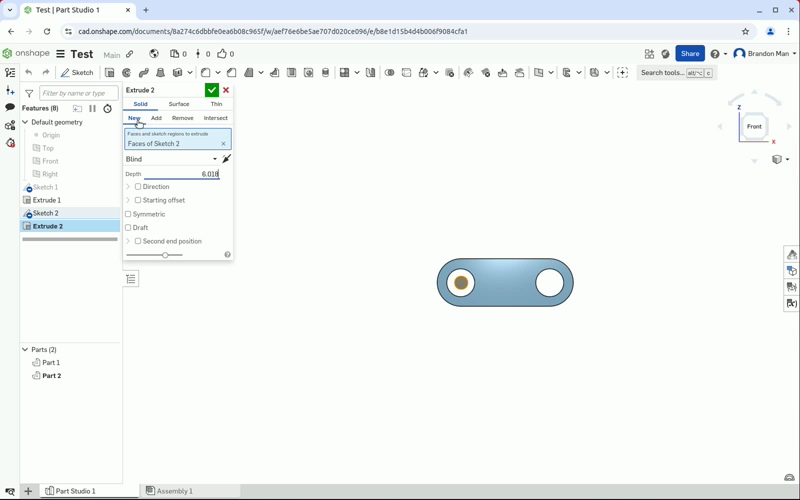
key(enter)
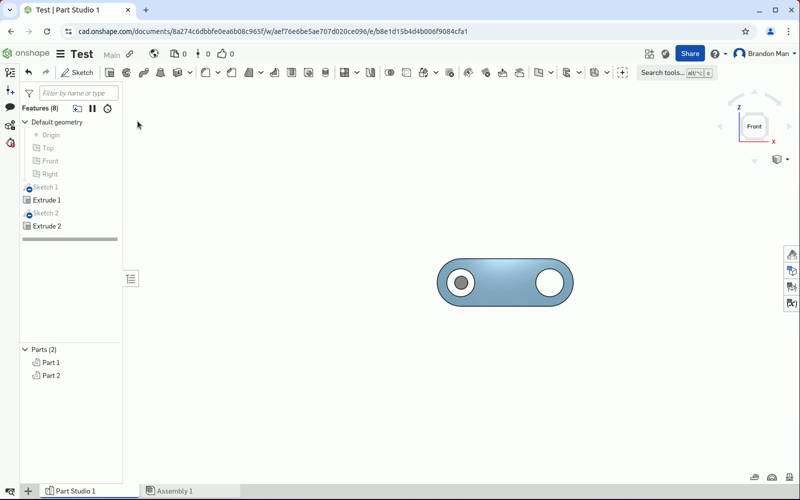
key(shift+h)
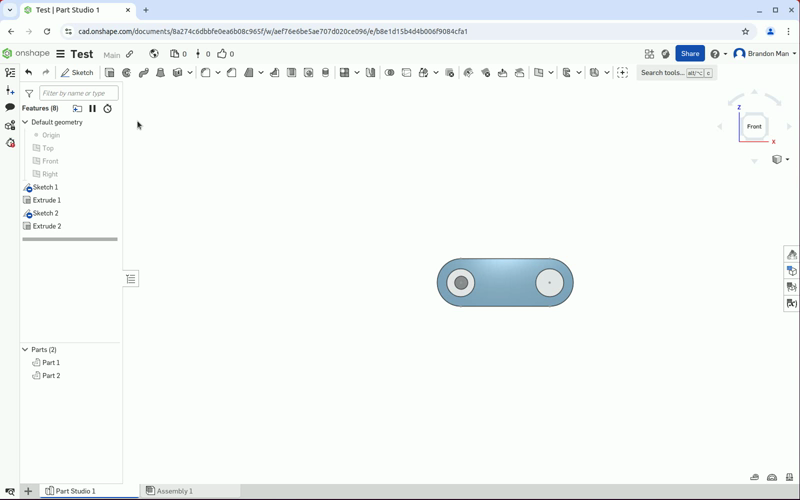
key(shift+h)
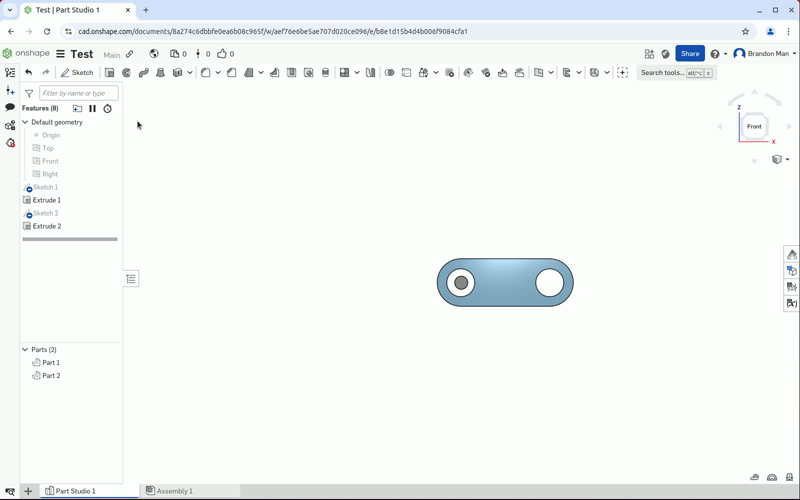
mouse_move(73, 189)
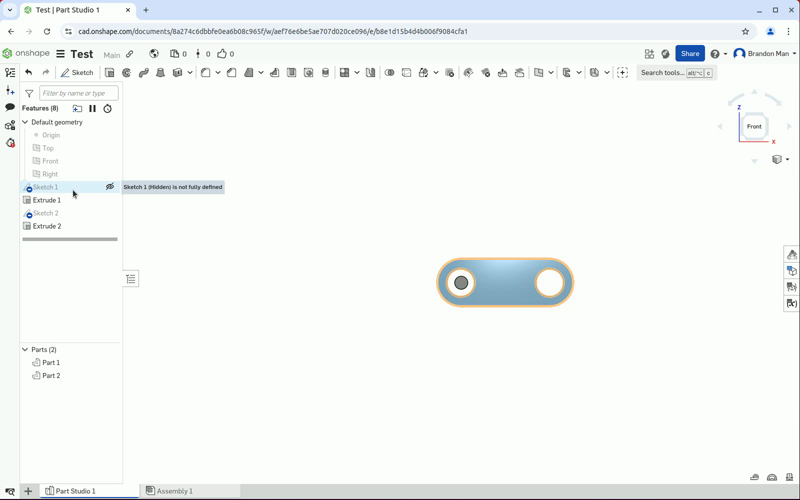
click(73, 189)
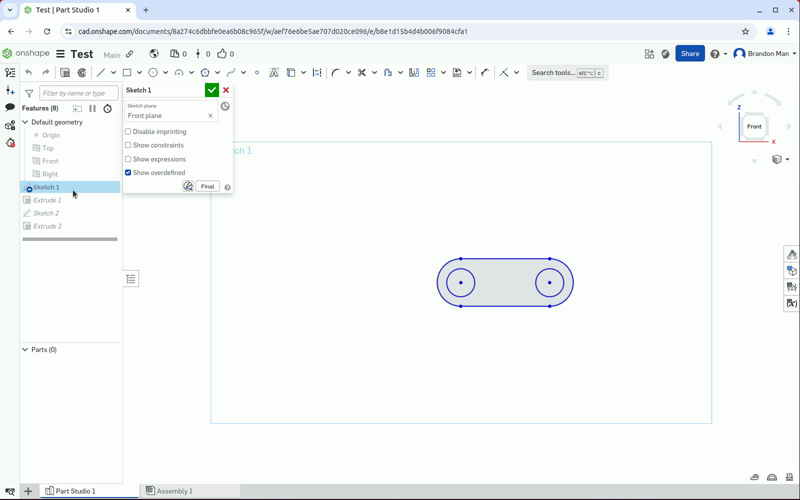
mouse_move(229, 92)
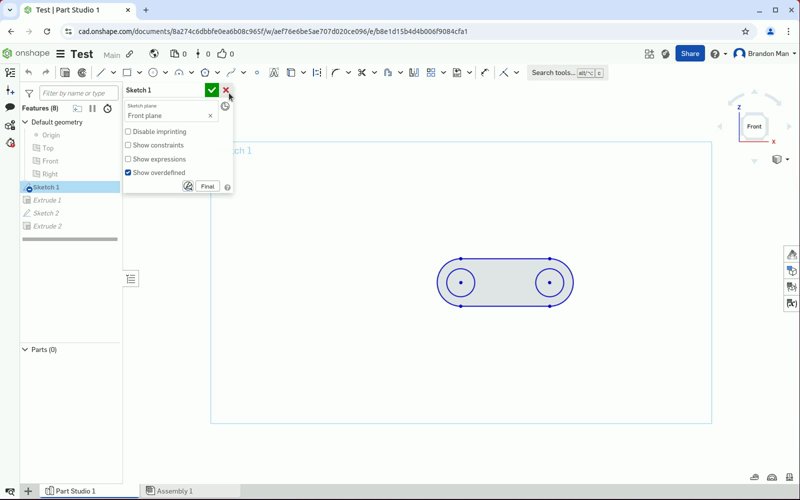
click(229, 92)
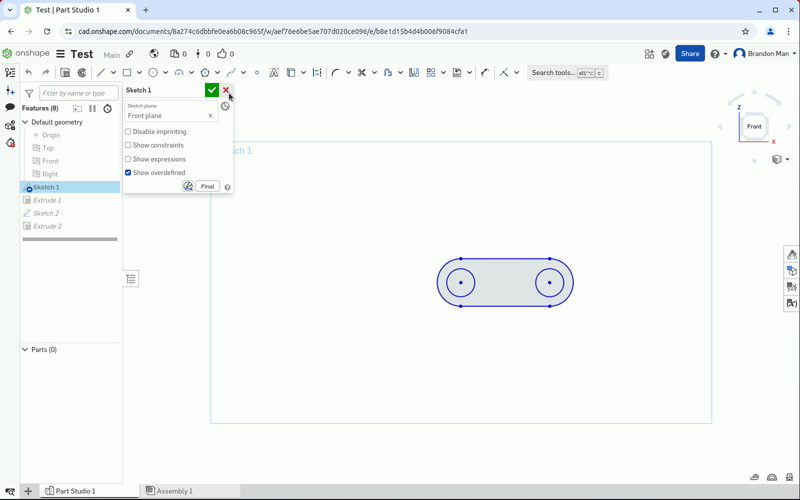
key(shift+s)
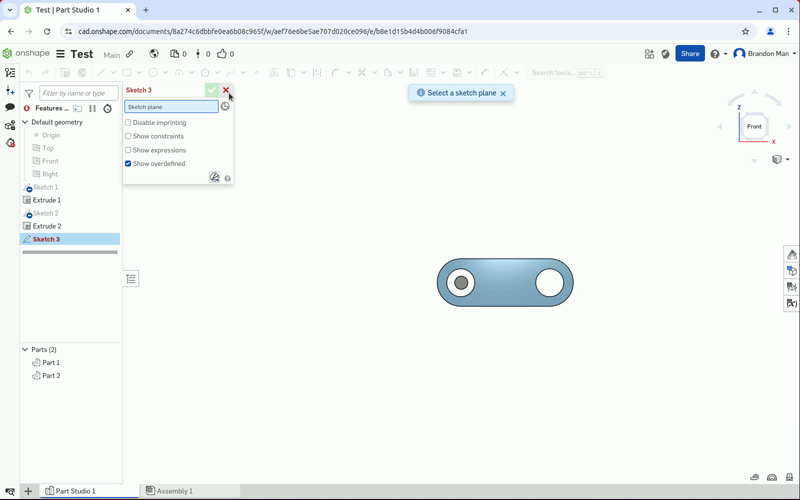
mouse_move(73, 163)
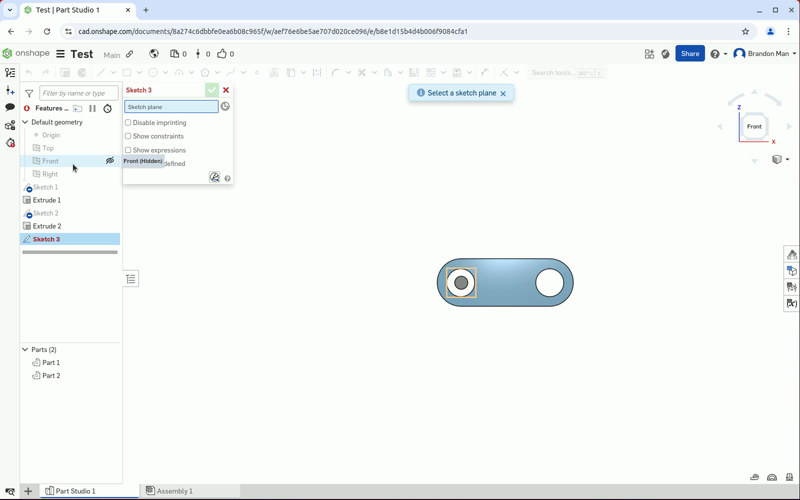
click(73, 163)
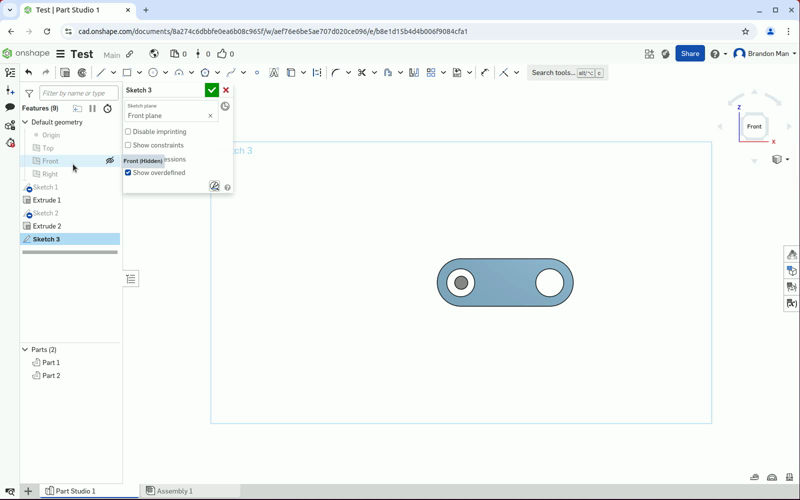
mouse_move(73, 352)
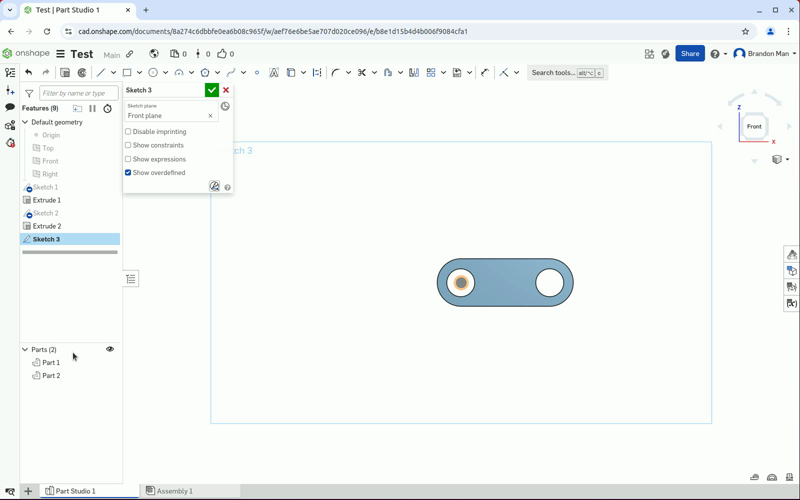
key(y)
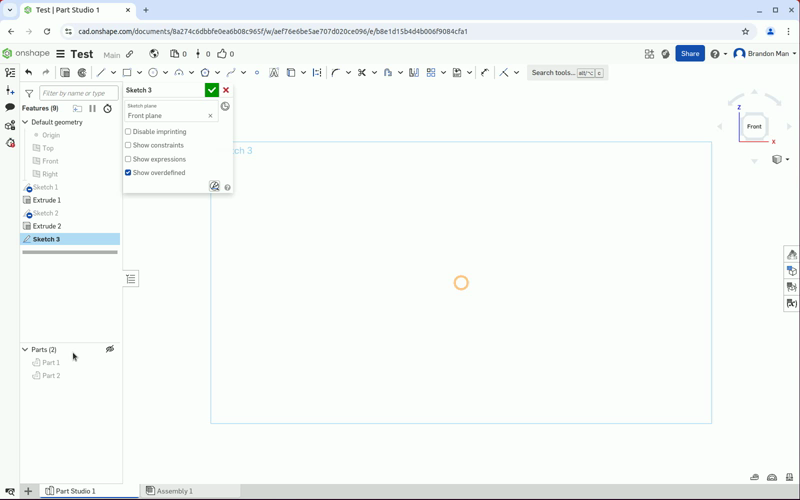
key(c)
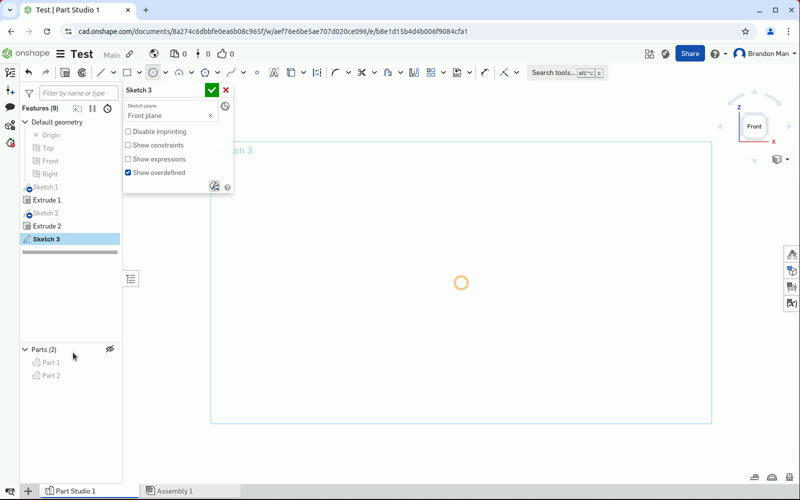
key_down(shift)
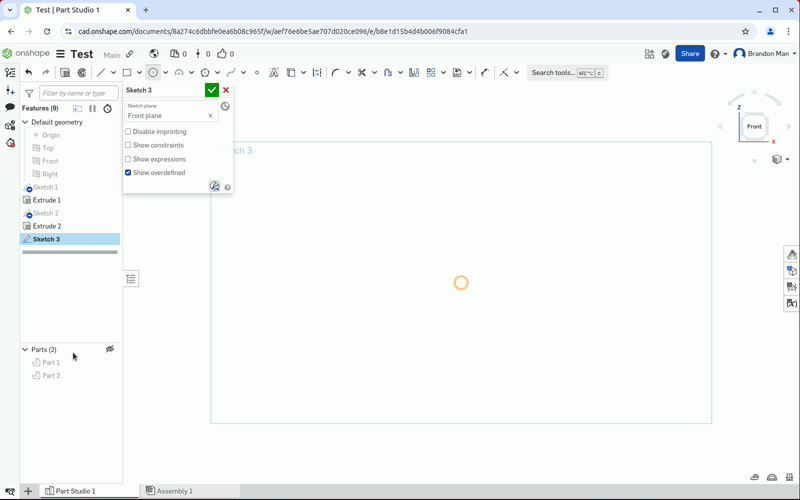
mouse_move(550, 282)
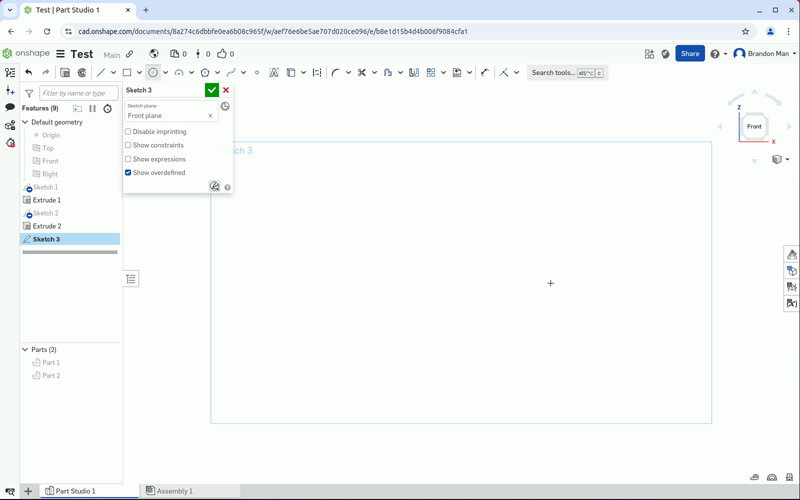
click(550, 282)
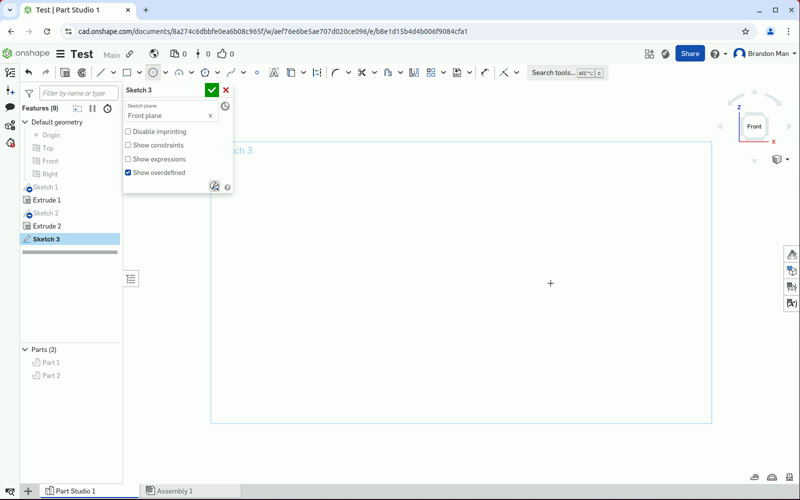
key_up(shift)
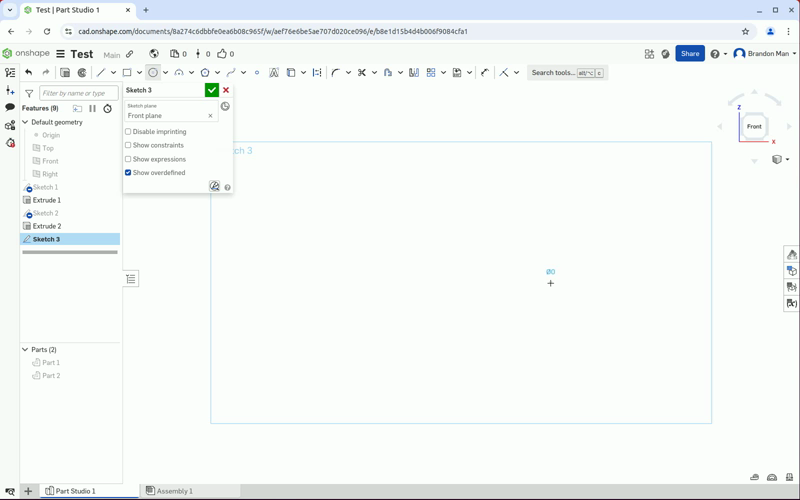
mouse_move(556, 282)
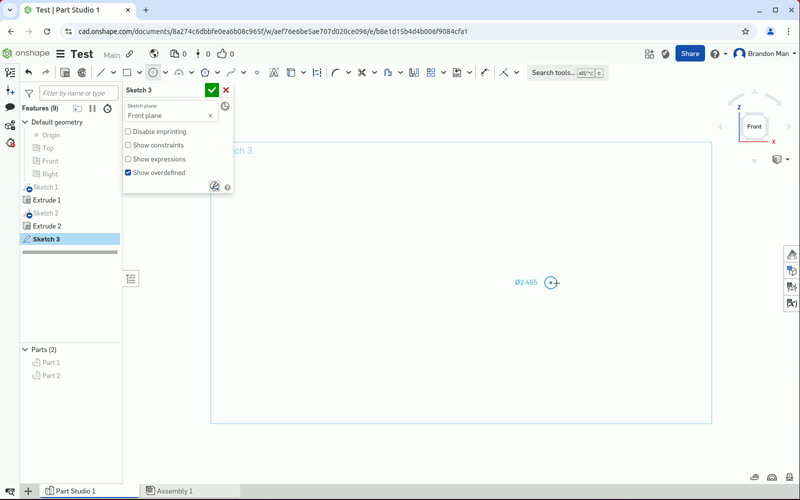
click(556, 282)
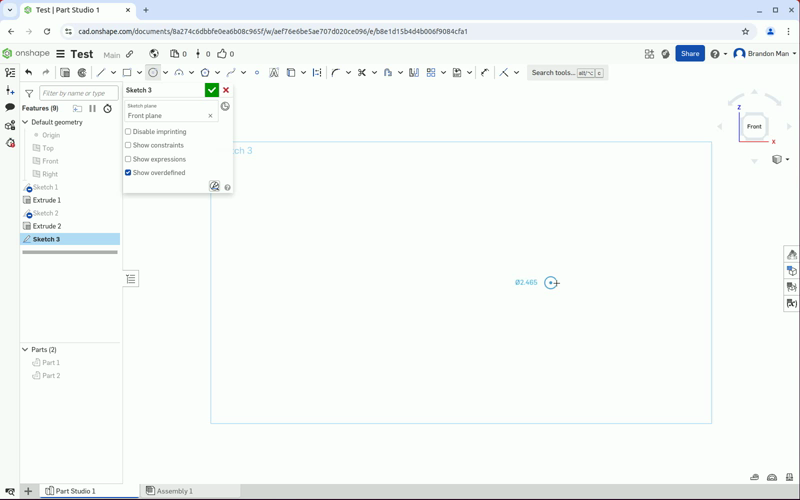
key(esc)
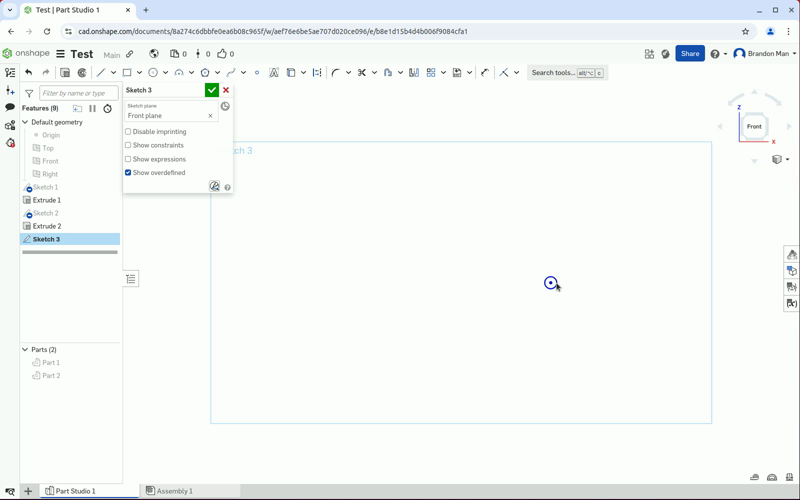
mouse_move(548, 279)
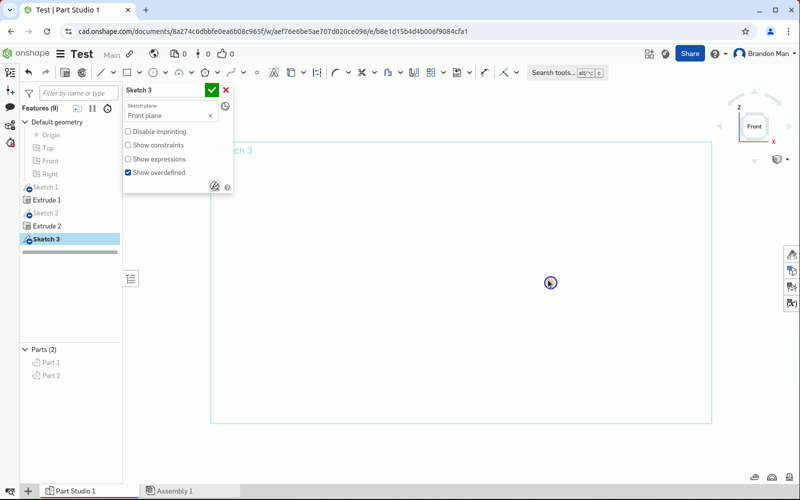
scroll(6)
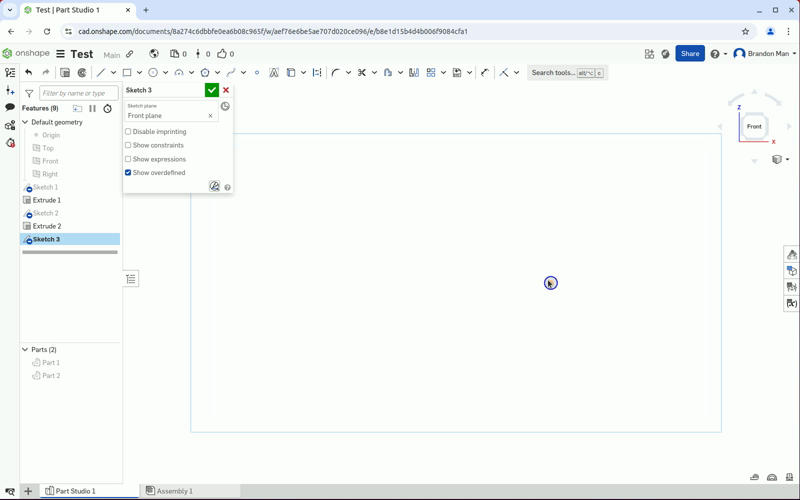
scroll(6)
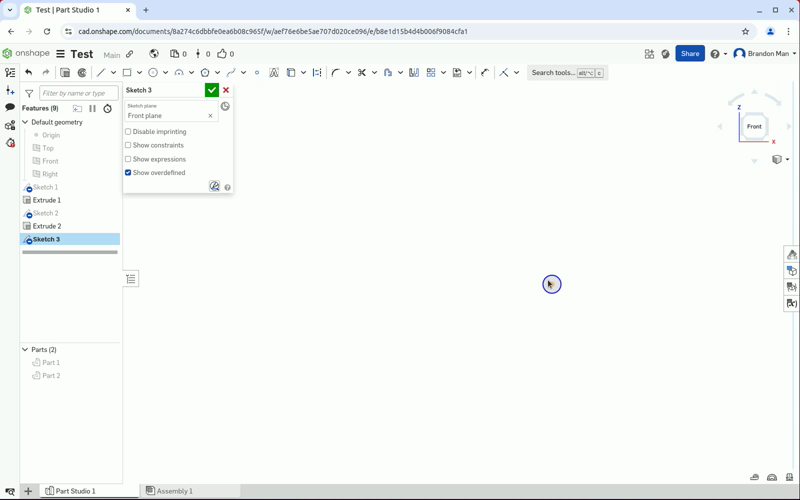
scroll(6)
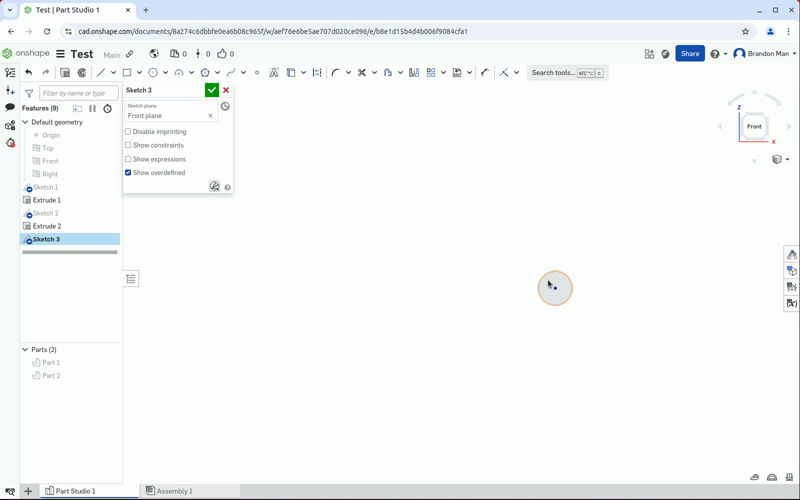
scroll(6)
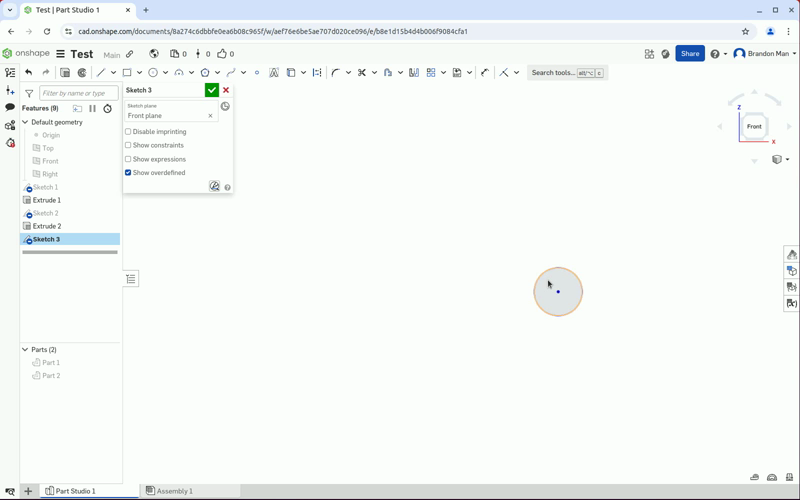
scroll(6)
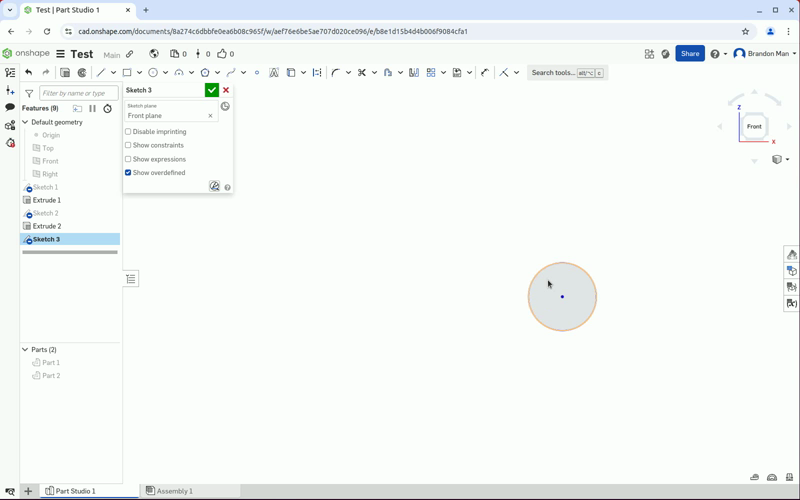
scroll(6)
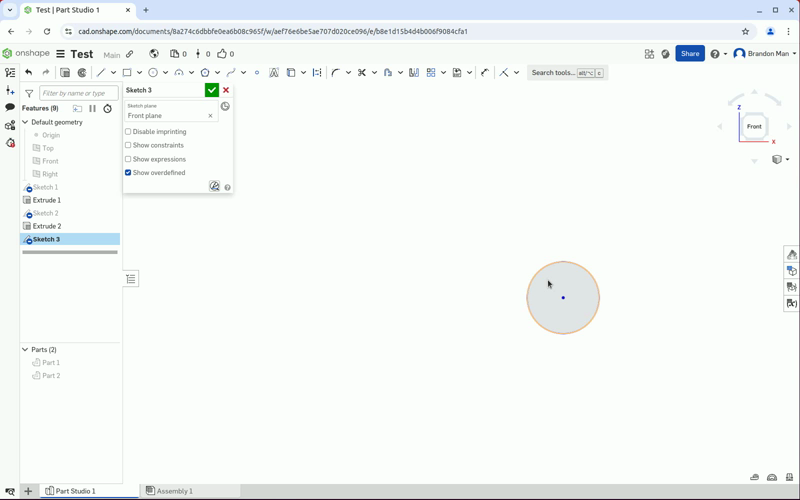
scroll(6)
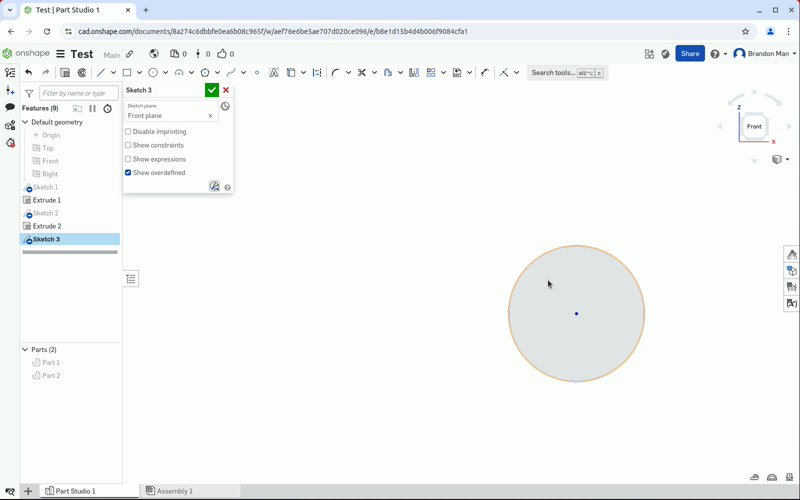
click(548, 279)
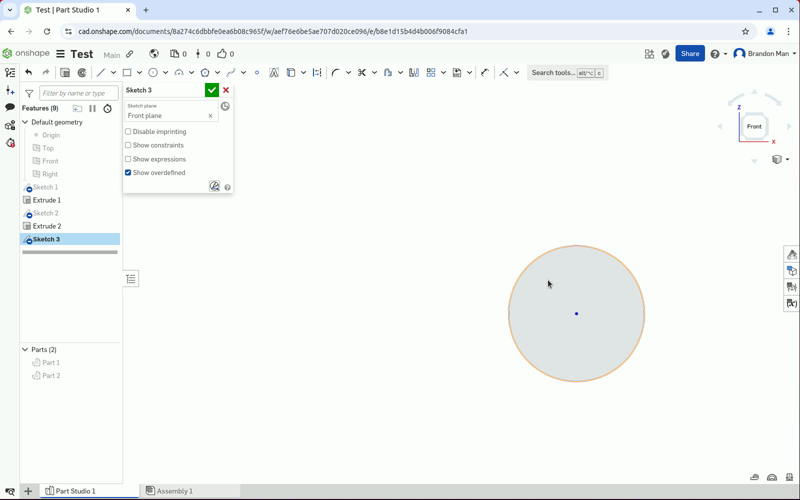
scroll(-6)
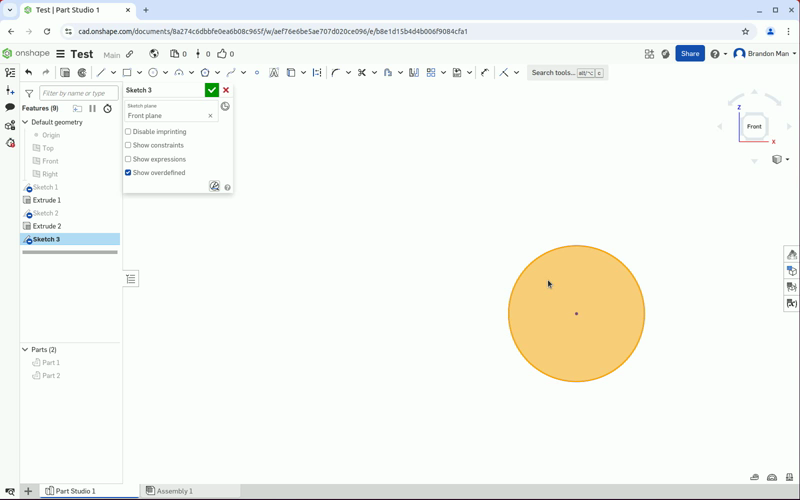
scroll(-6)
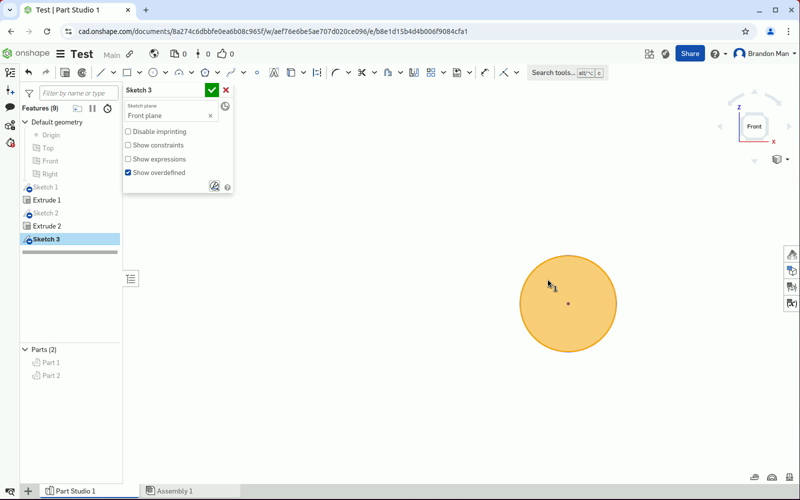
scroll(-6)
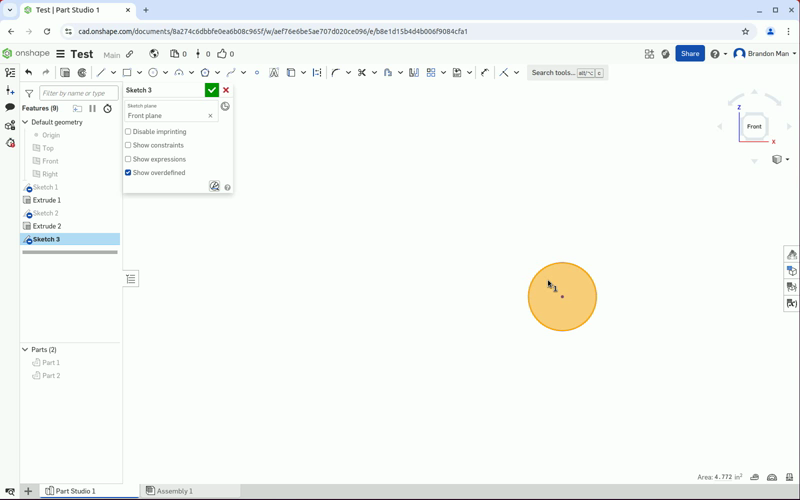
scroll(-6)
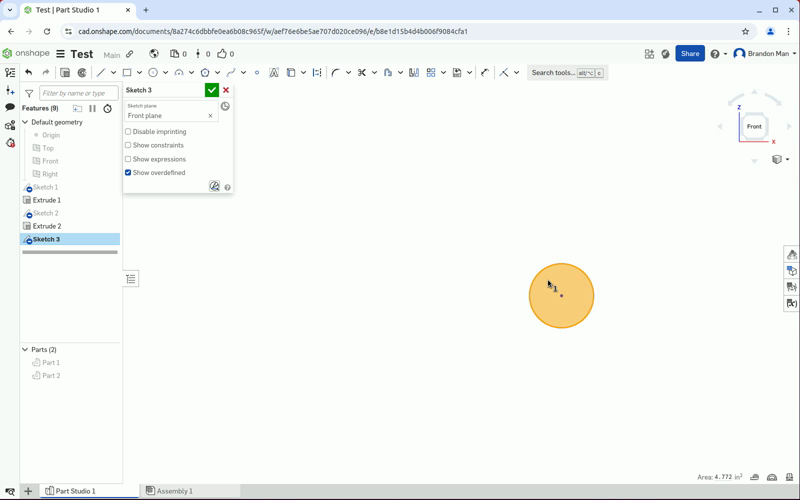
scroll(-6)
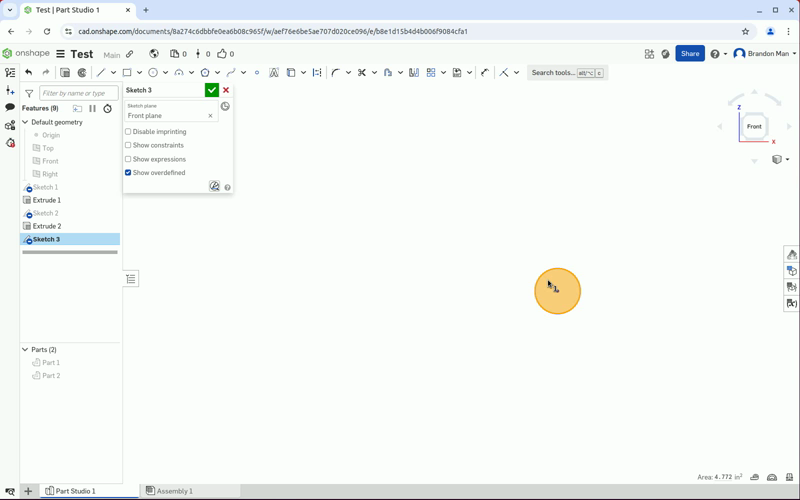
scroll(-6)
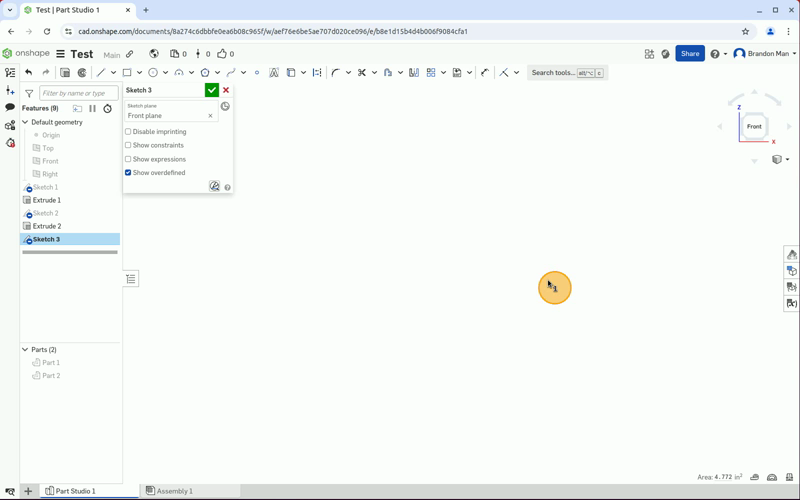
scroll(-6)
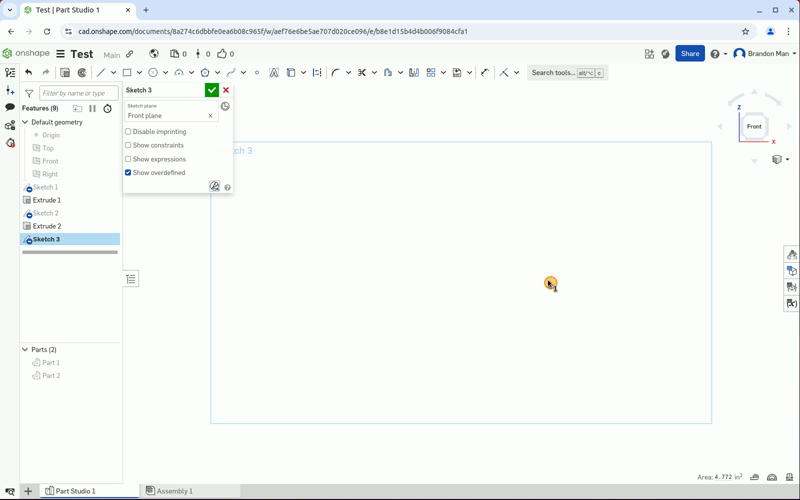
mouse_move(73, 352)
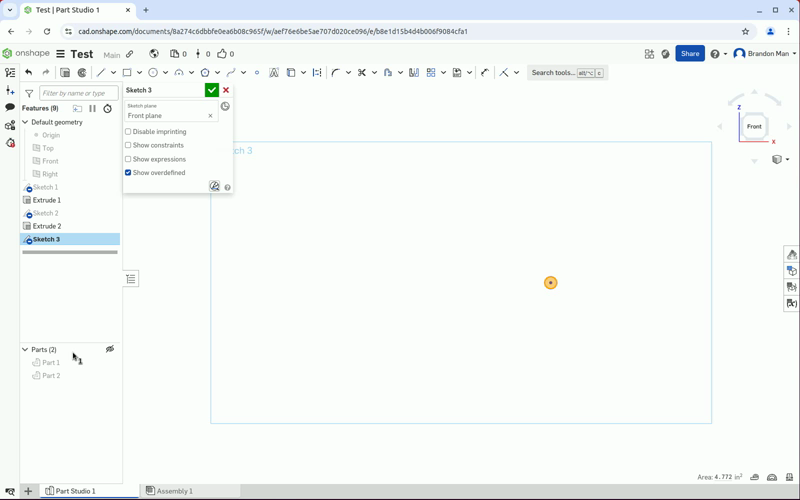
key(shift+y)
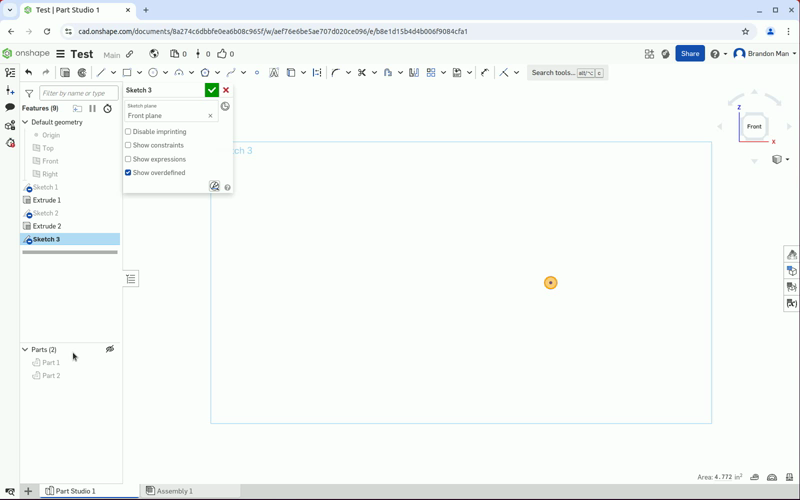
key(shift+e)
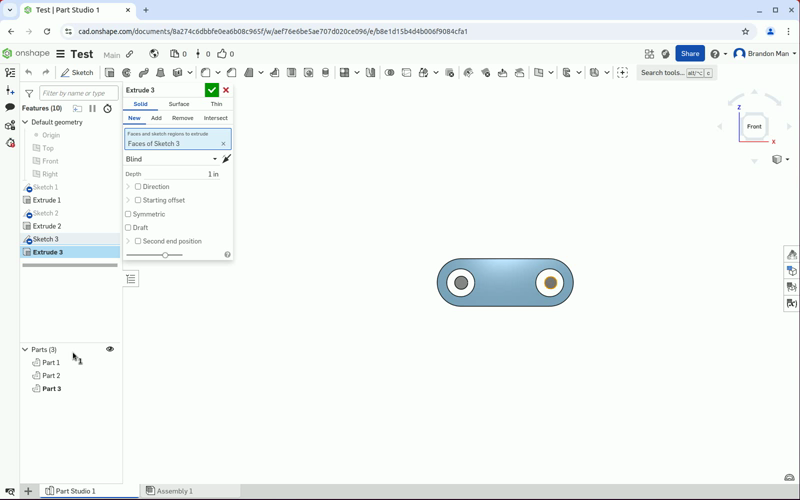
mouse_move(143, 106)
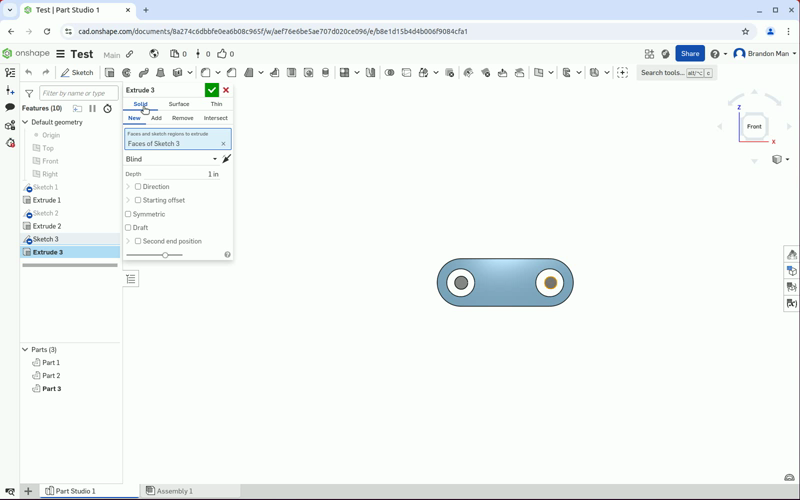
click(143, 106)
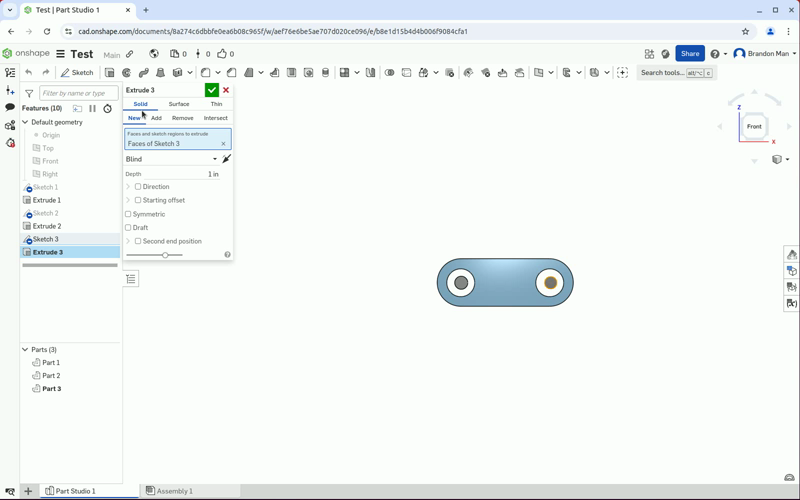
mouse_move(137, 120)
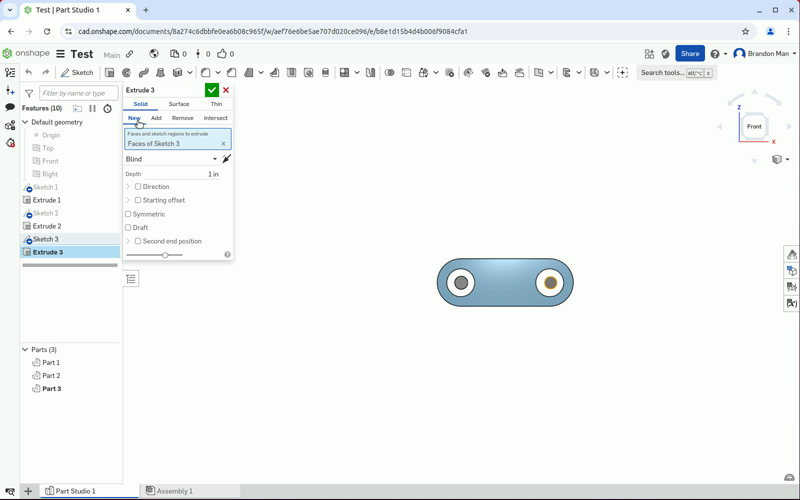
click(137, 120)
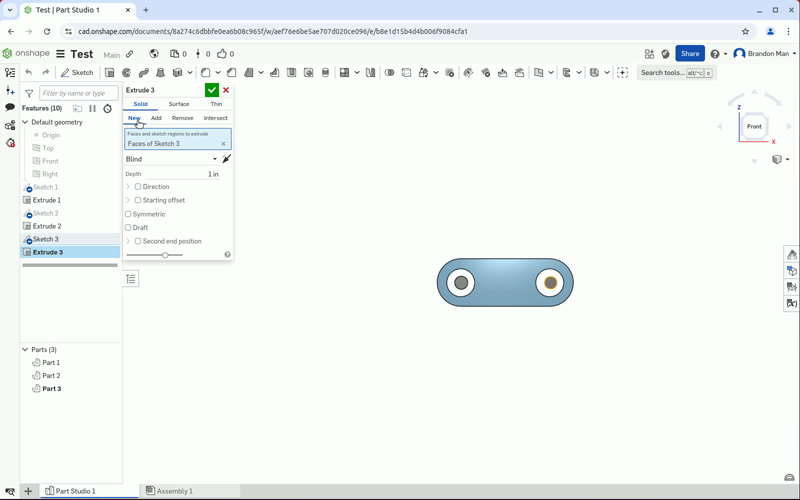
key(tab, 4)
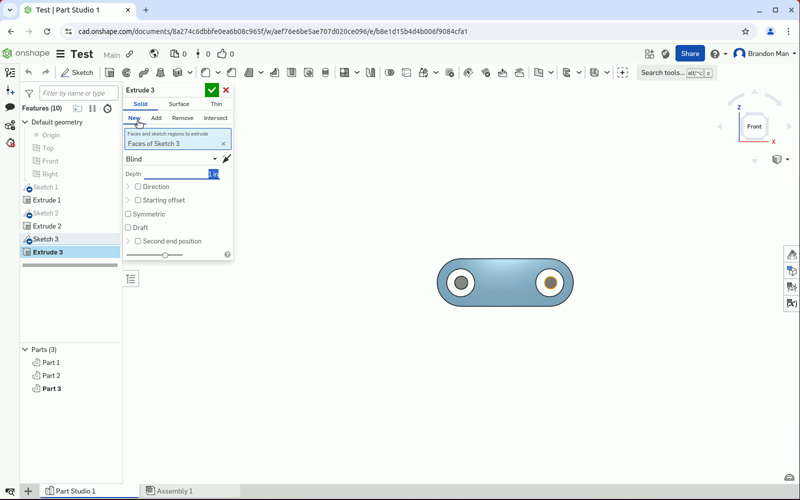
text(6.018)
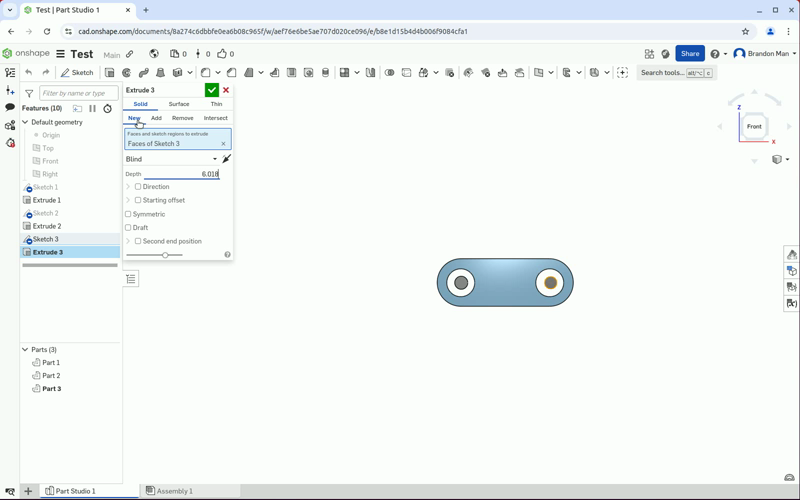
key(enter)
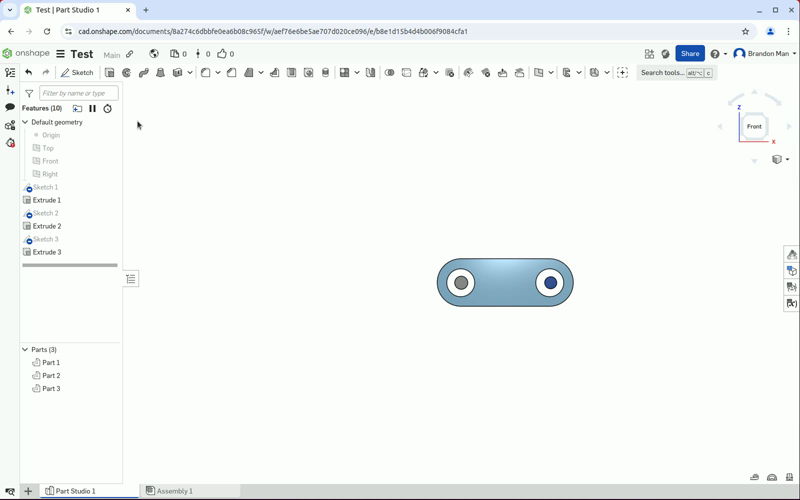
key(shift+h)
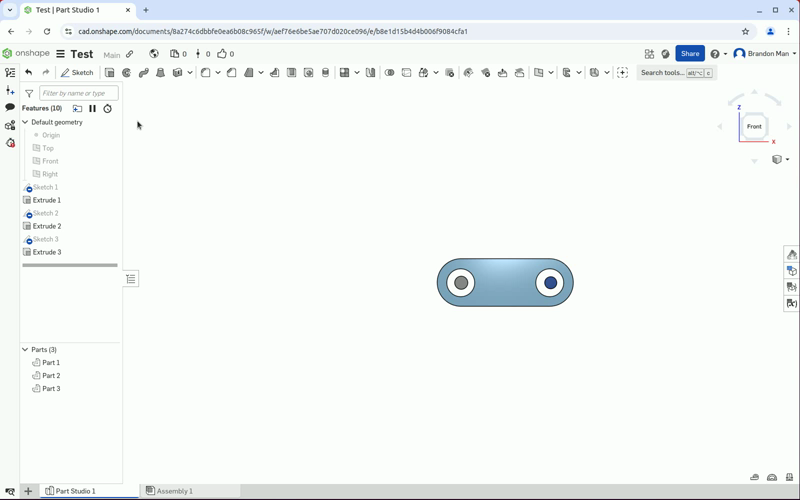
key(shift+h)
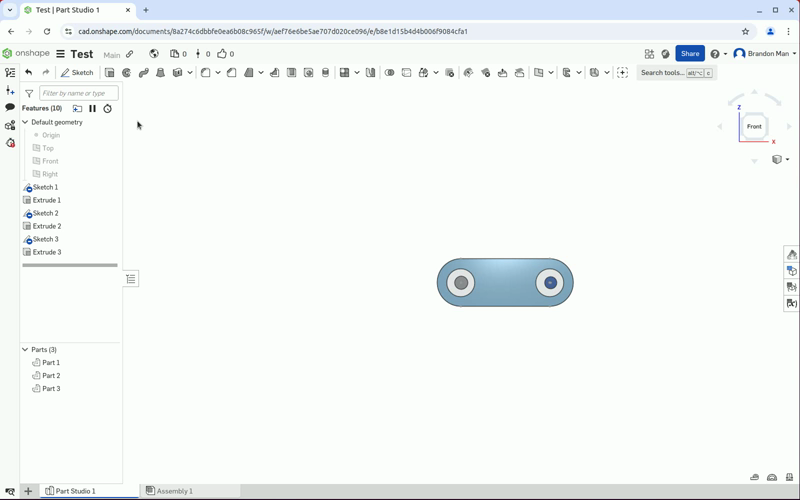
key(shift+7)
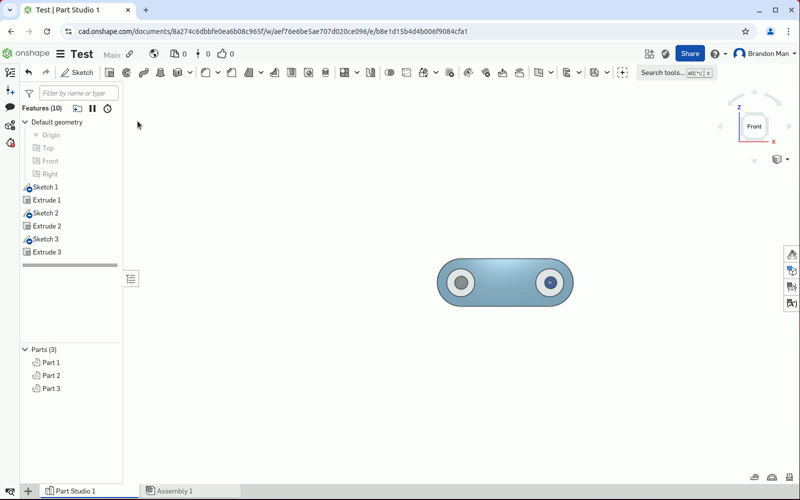
key(left, 2)
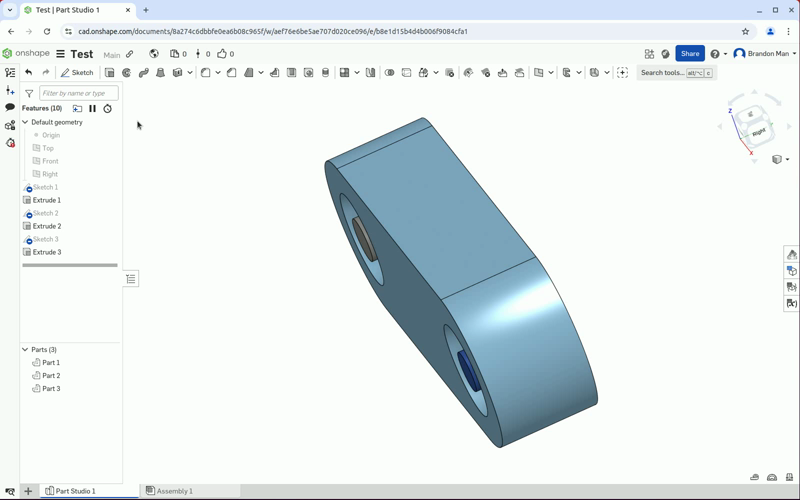
key(down, 2)
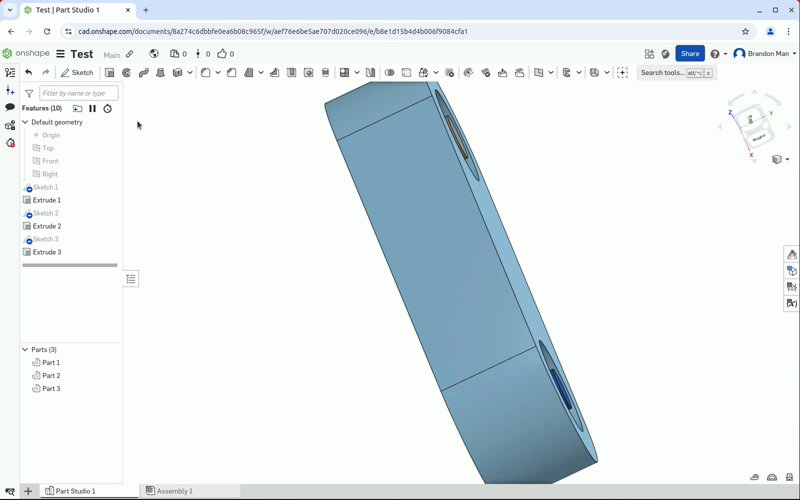
key(up, 2)
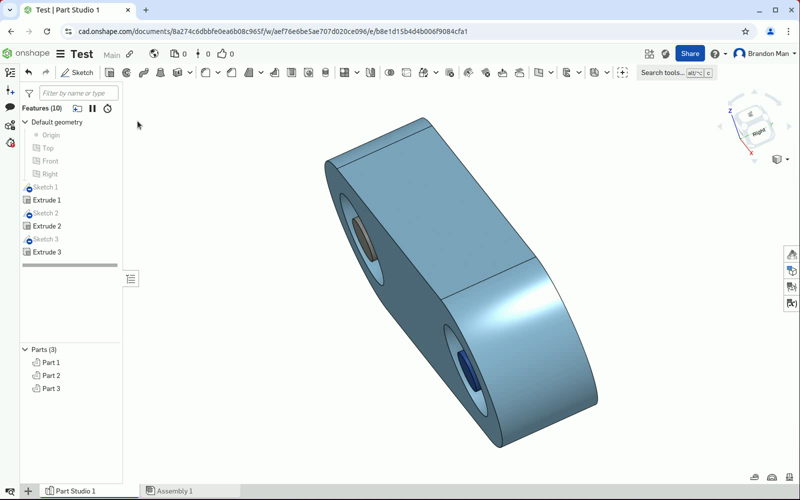
key(right, 2)
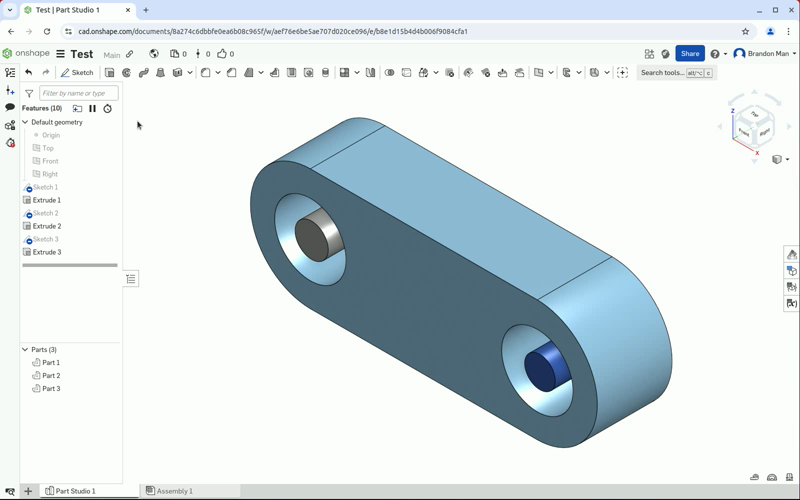
mouse_move(73, 189)
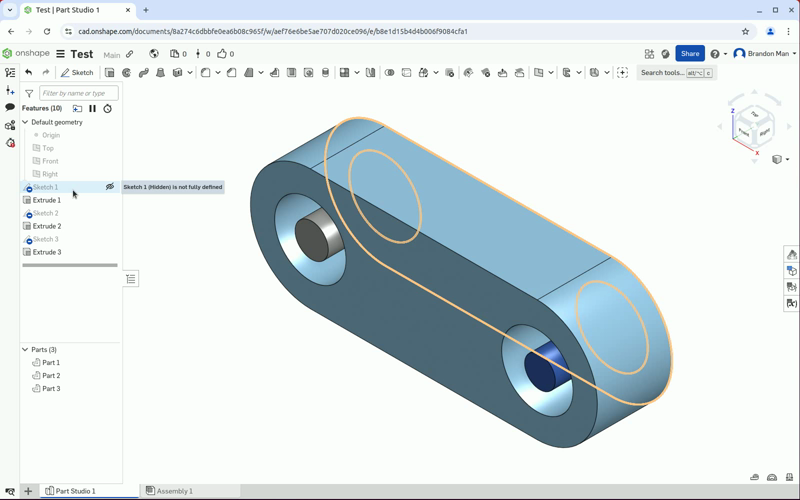
click(73, 189)